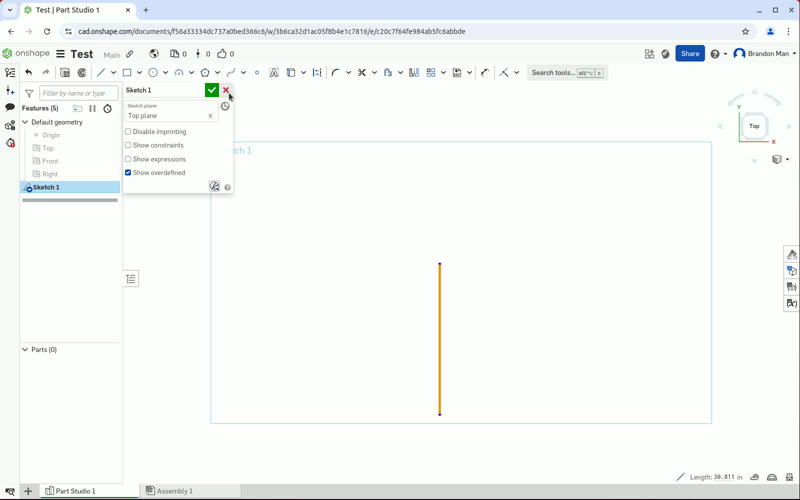
key(shift+h)
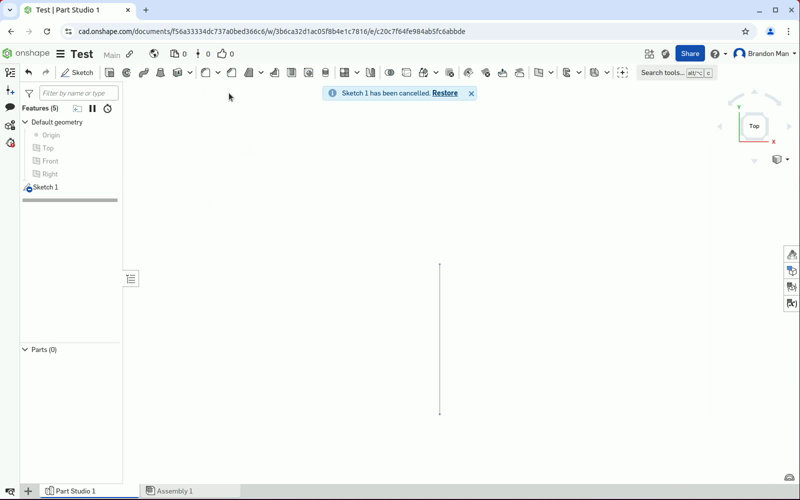
mouse_move(73, 352)
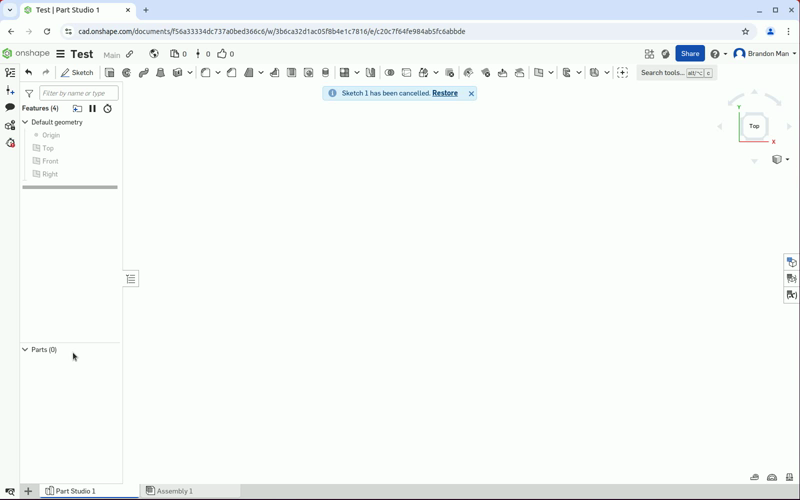
key(y)
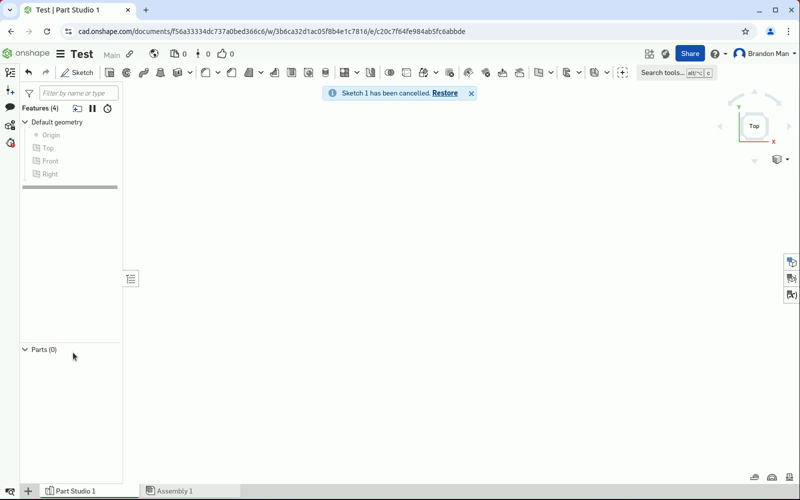
key(shift+p)
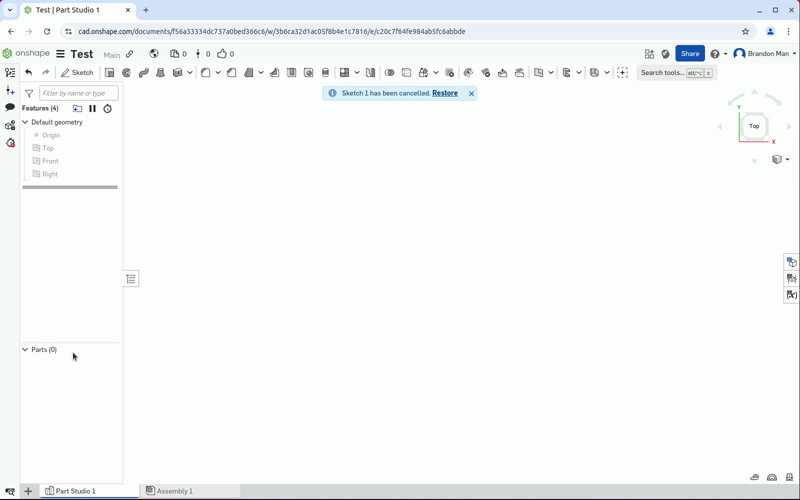
key(space)
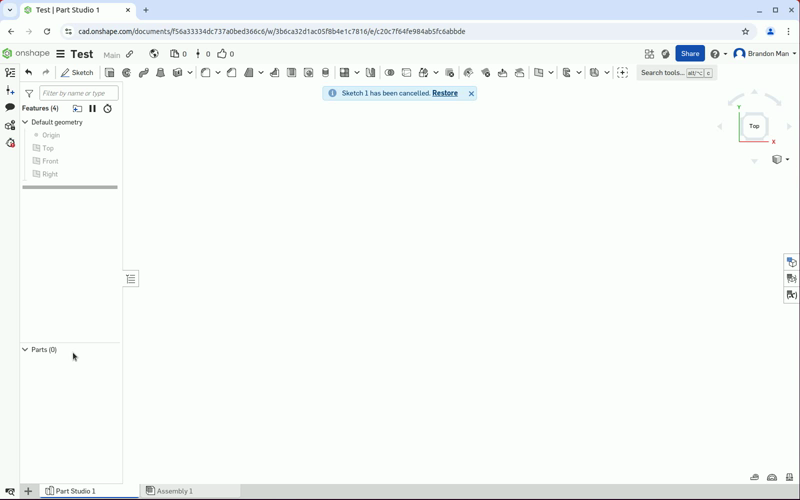
key_down(shift)
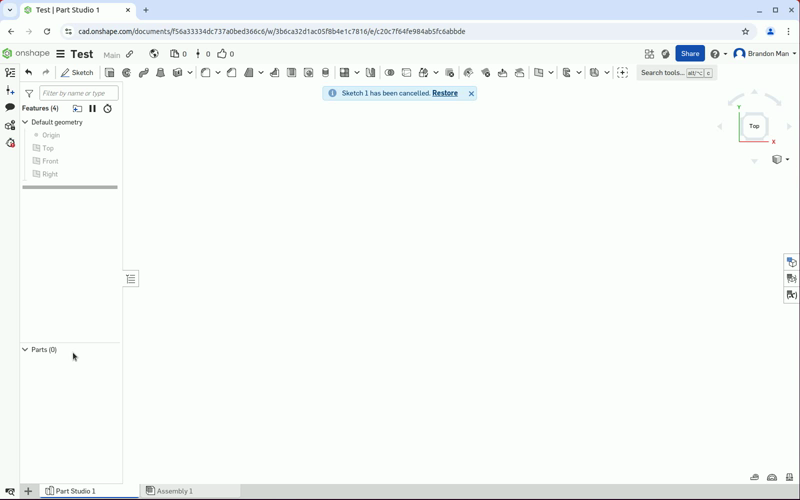
key(up)
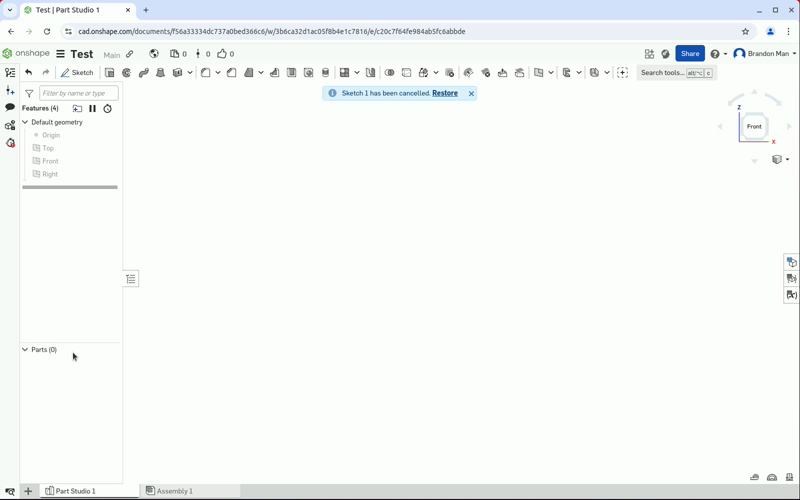
key_up(shift)
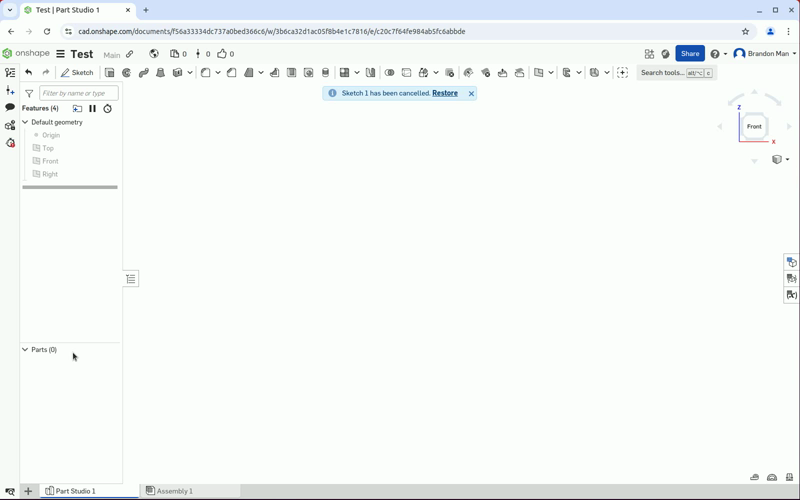
mouse_move(73, 352)
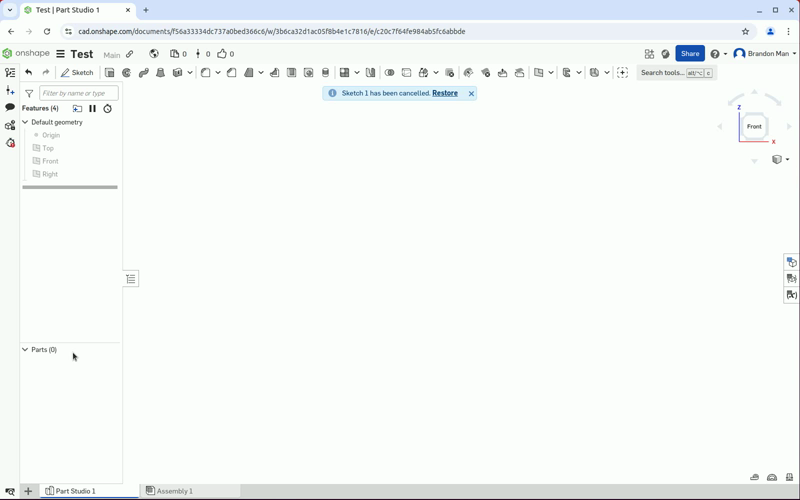
key(shift+y)
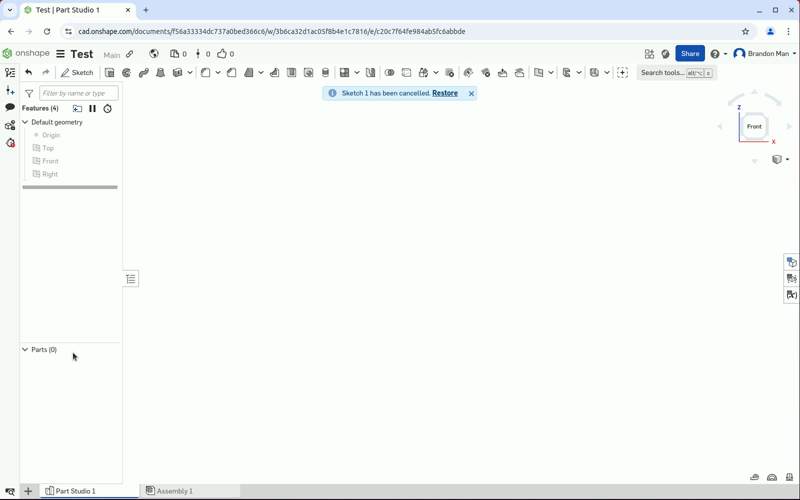
key(shift+s)
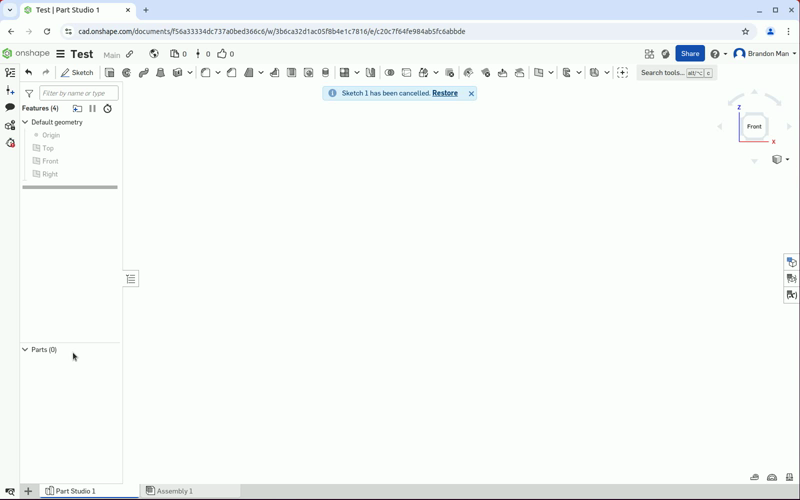
mouse_move(73, 163)
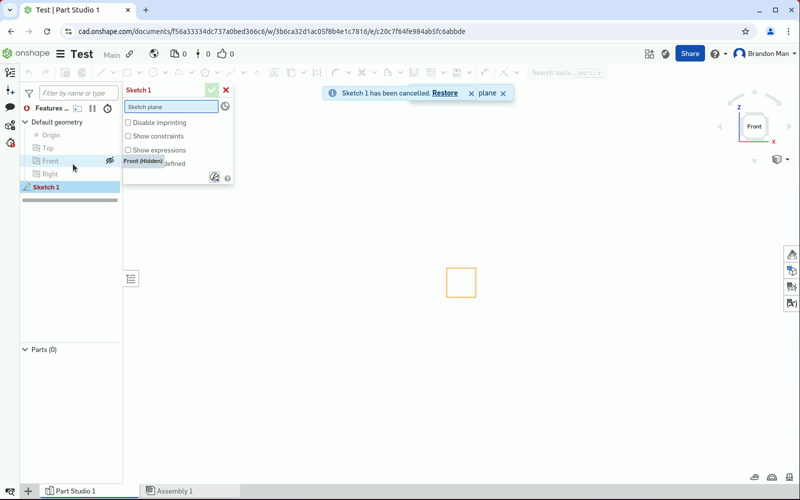
click(73, 163)
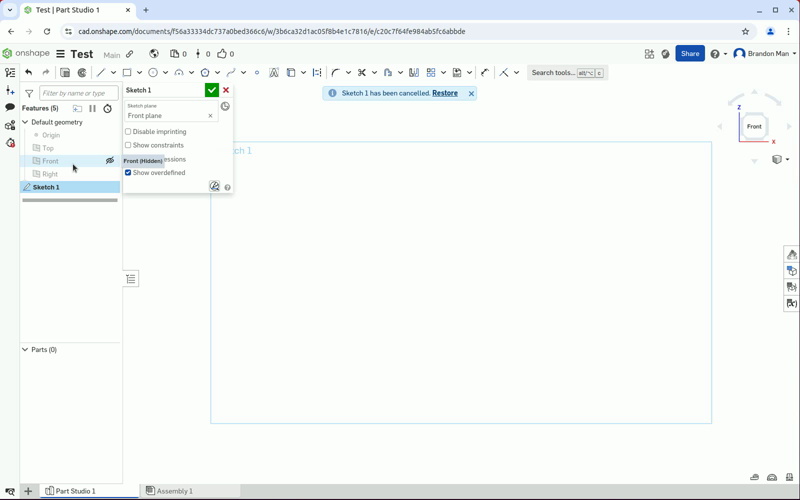
mouse_move(73, 352)
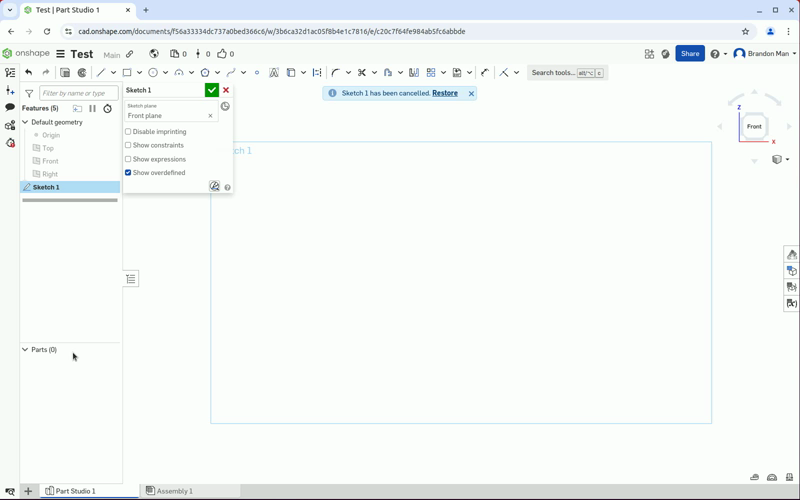
key(y)
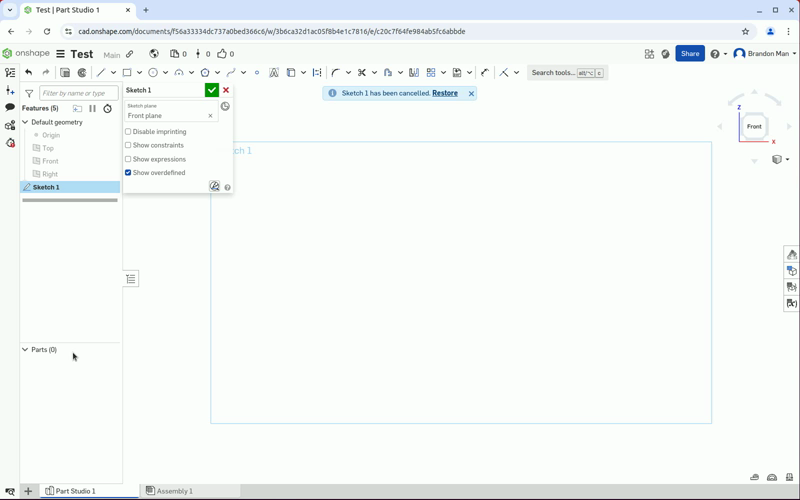
key(c)
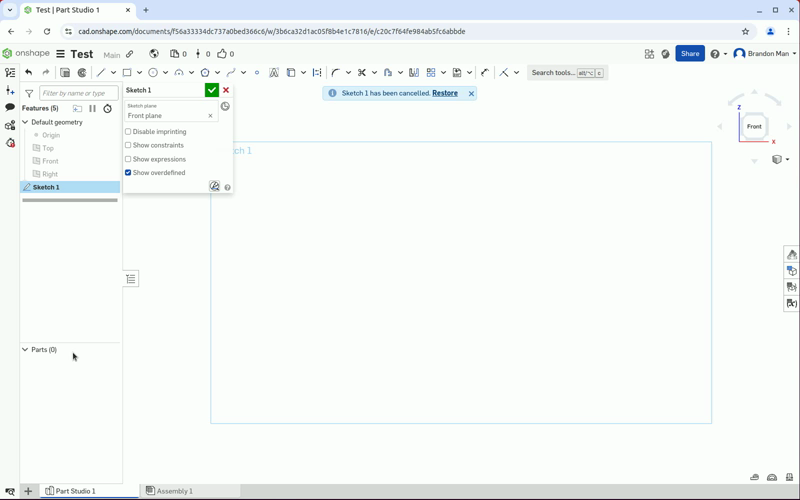
key_down(shift)
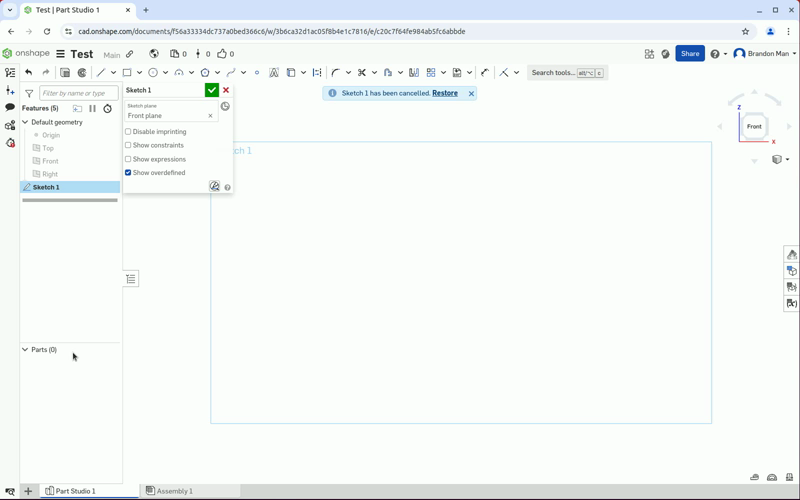
mouse_move(460, 282)
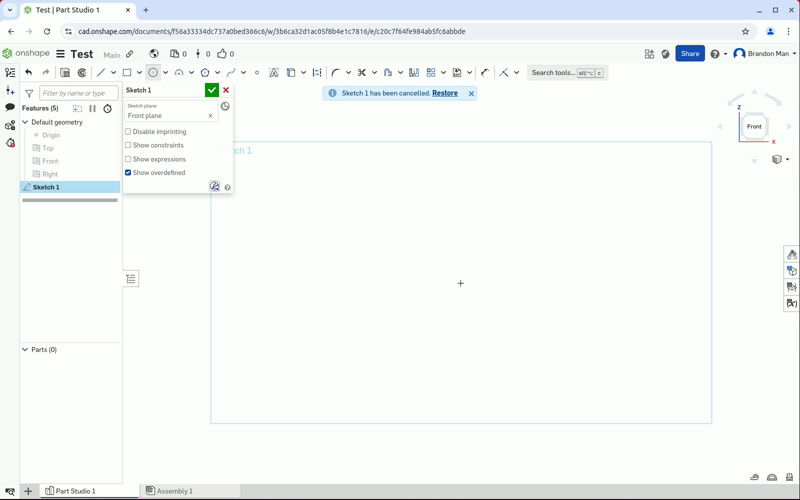
click(460, 282)
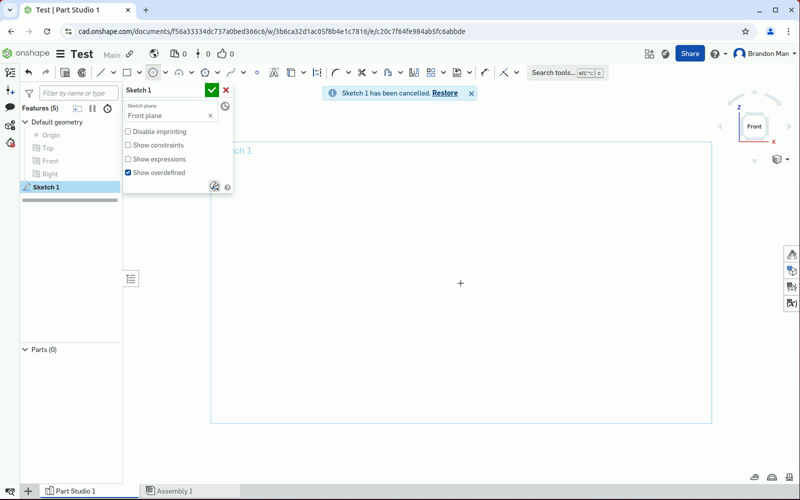
key_up(shift)
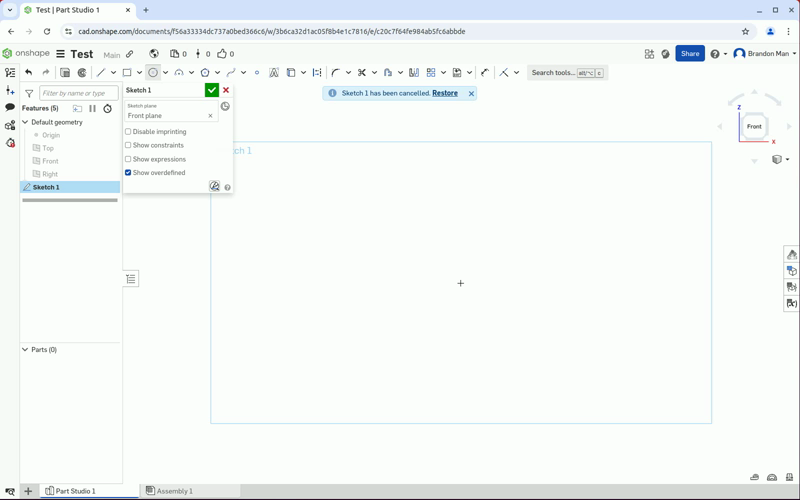
mouse_move(505, 282)
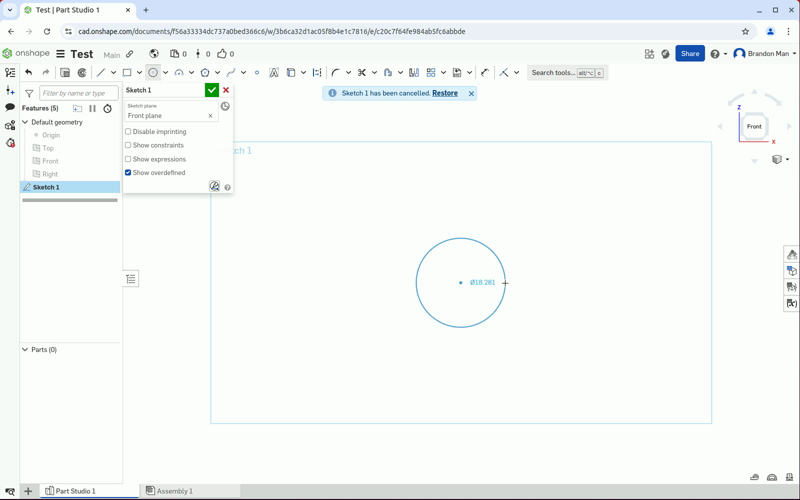
click(505, 282)
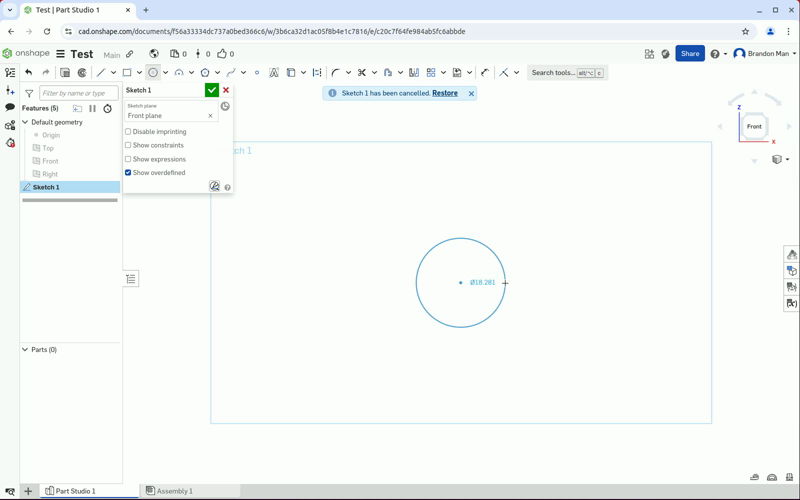
key(esc)
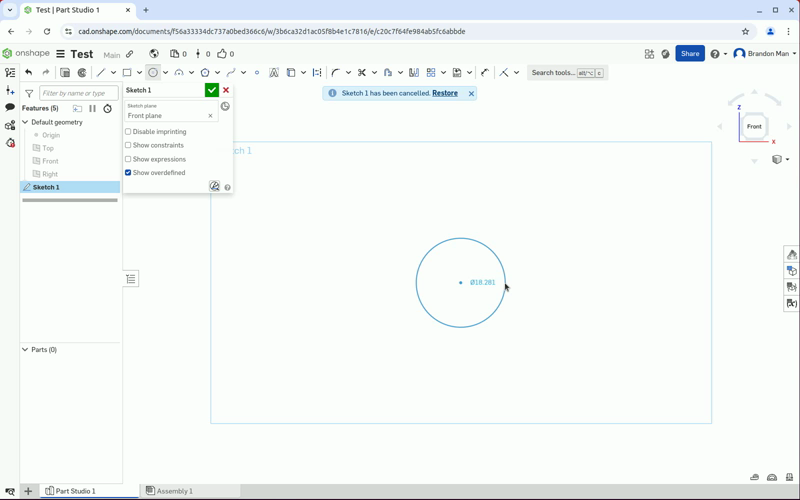
key(c)
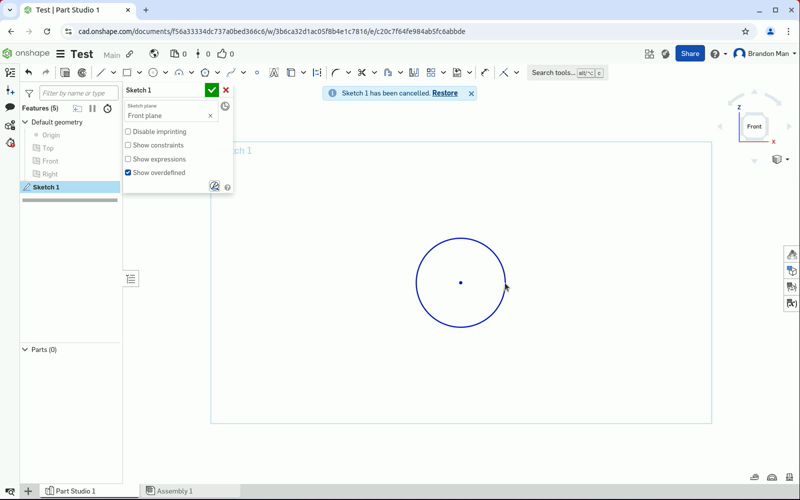
key_down(shift)
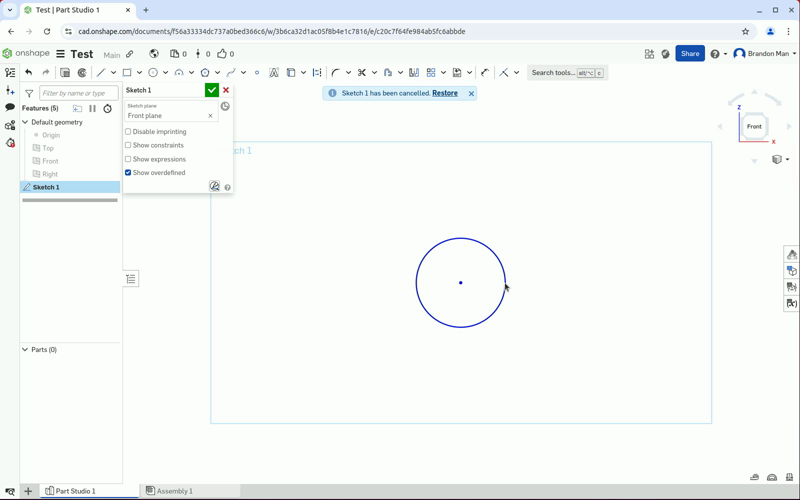
mouse_move(460, 282)
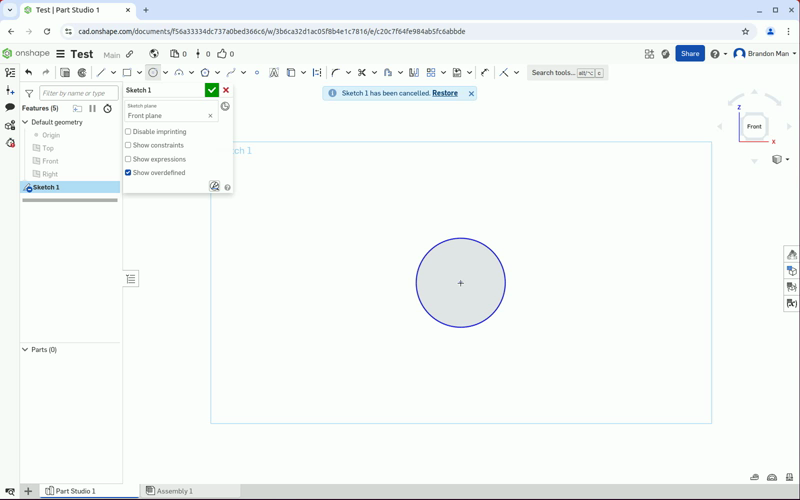
click(460, 282)
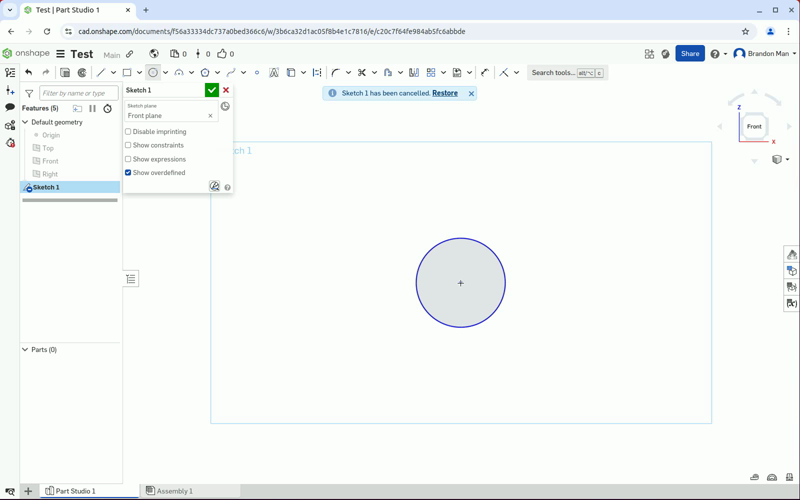
key_up(shift)
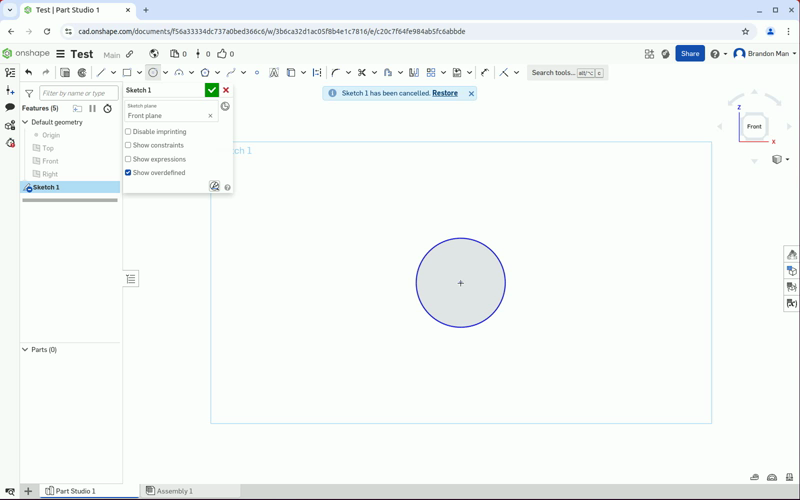
mouse_move(478, 282)
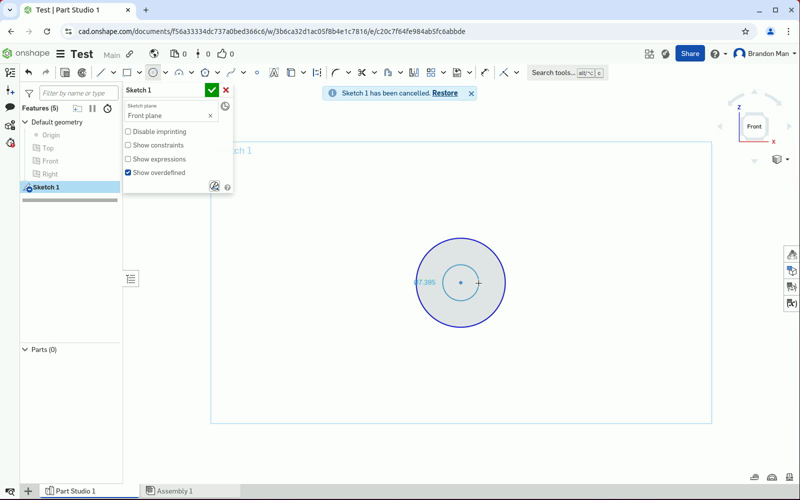
click(478, 282)
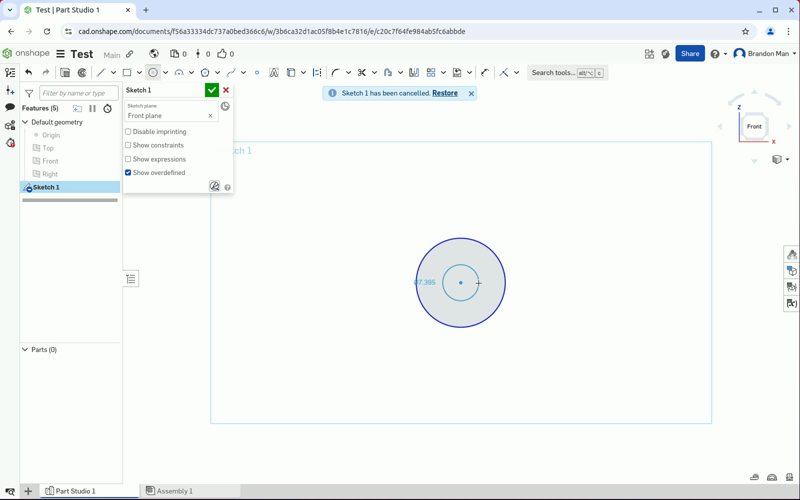
key(esc)
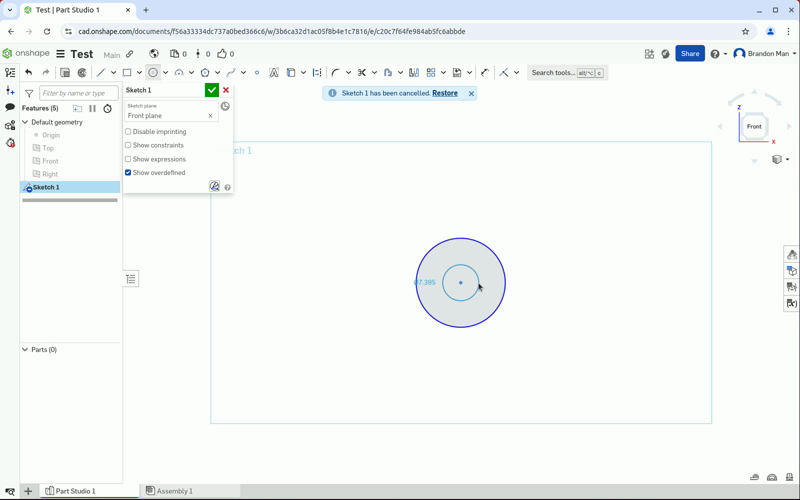
mouse_move(450, 320)
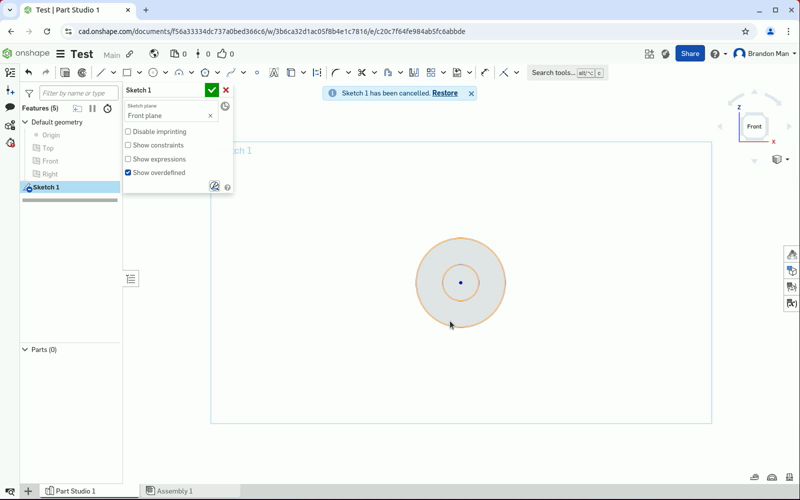
click(450, 320)
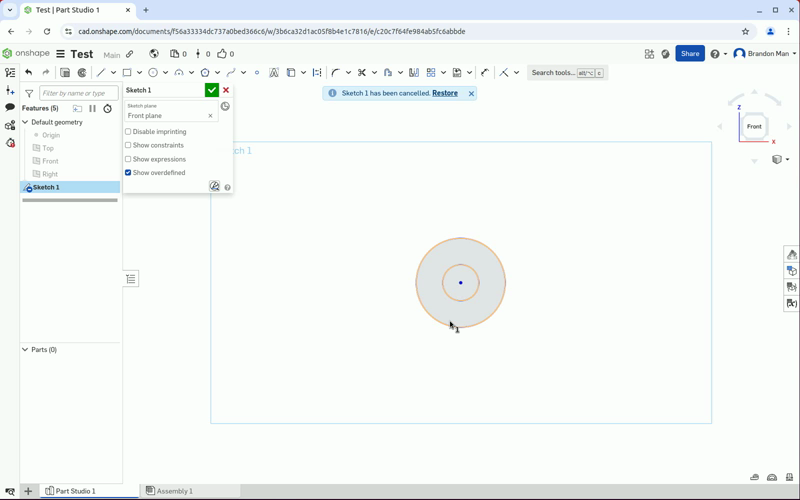
mouse_move(73, 352)
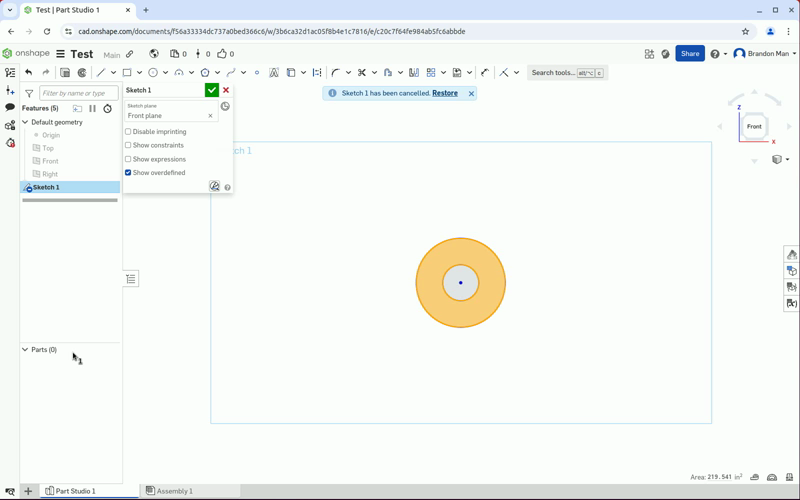
key(shift+y)
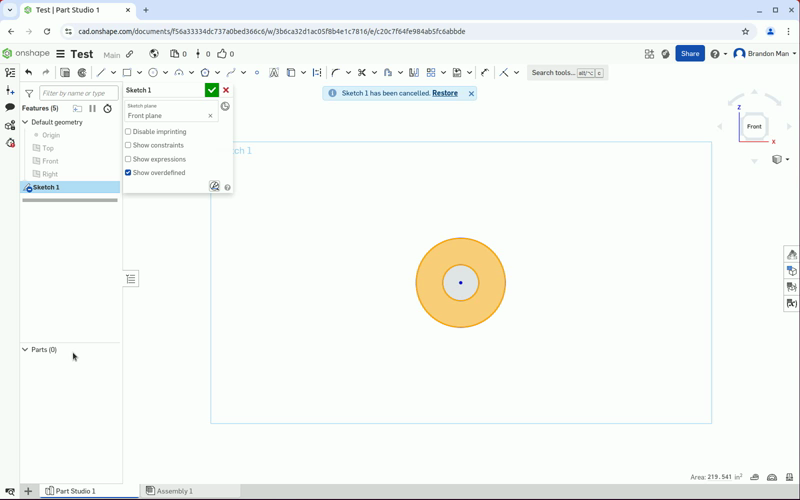
key(shift+e)
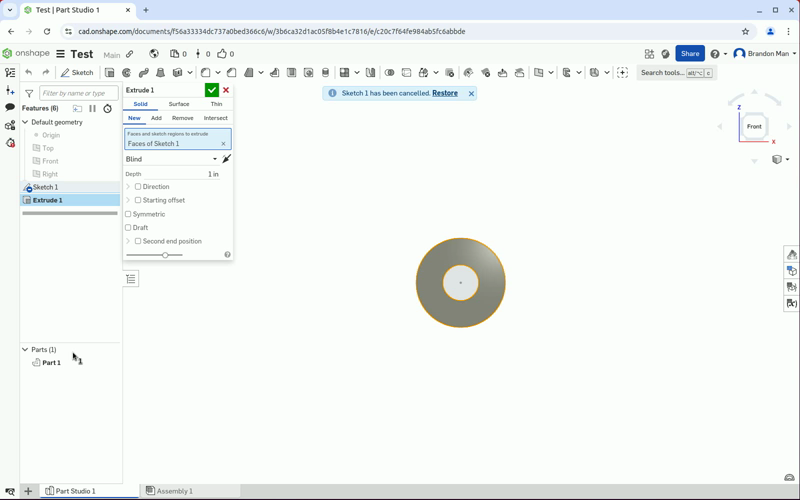
mouse_move(143, 106)
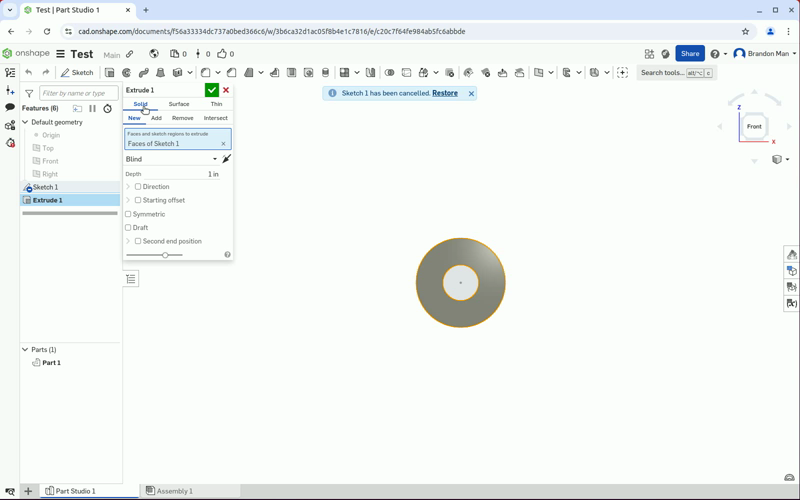
click(143, 106)
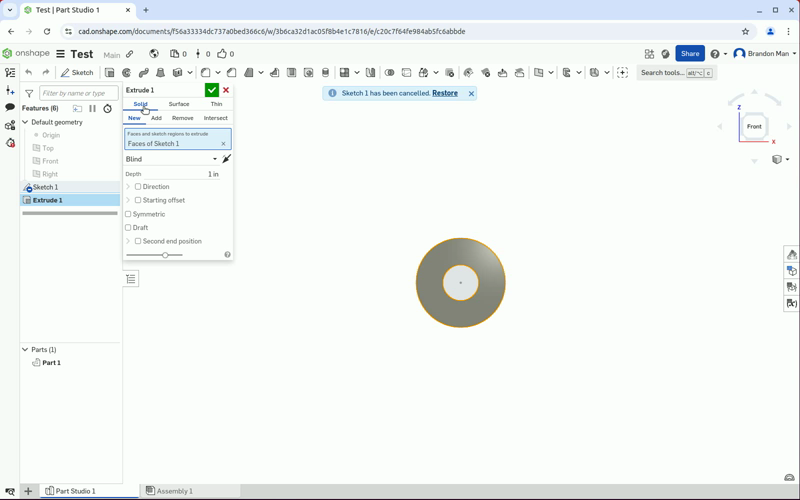
mouse_move(137, 120)
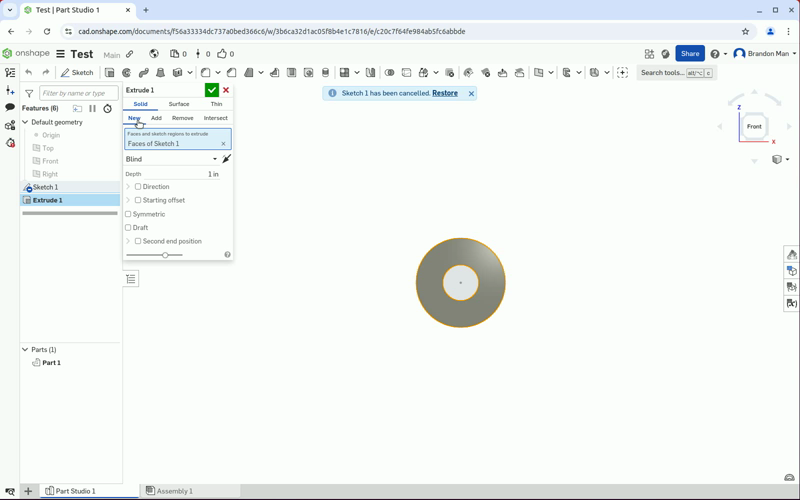
click(137, 120)
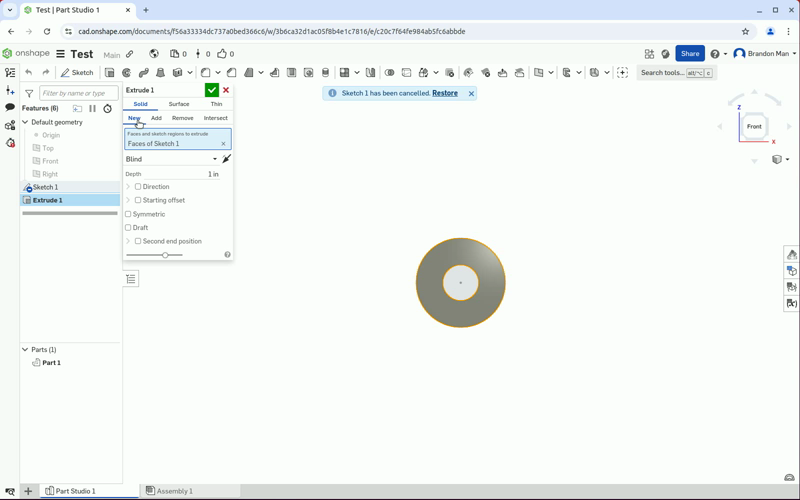
key(tab, 4)
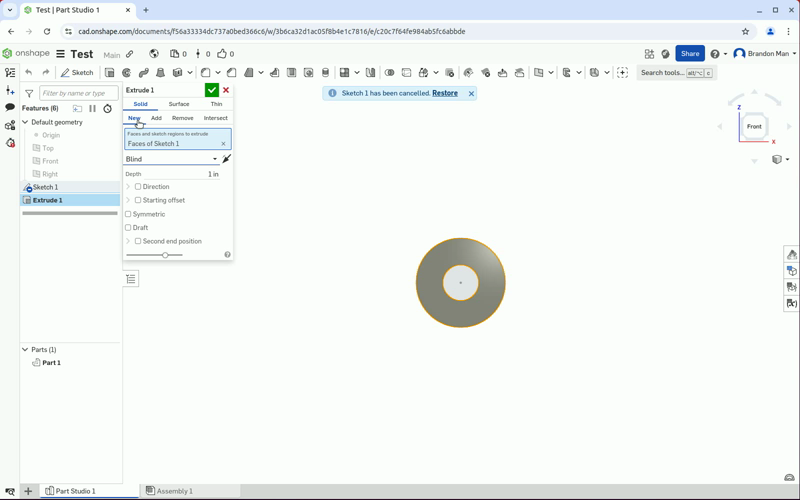
text(3.611)
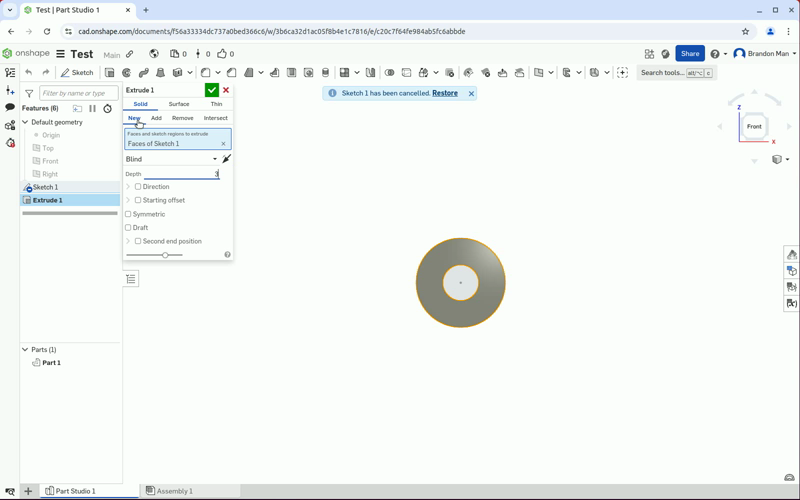
key(enter)
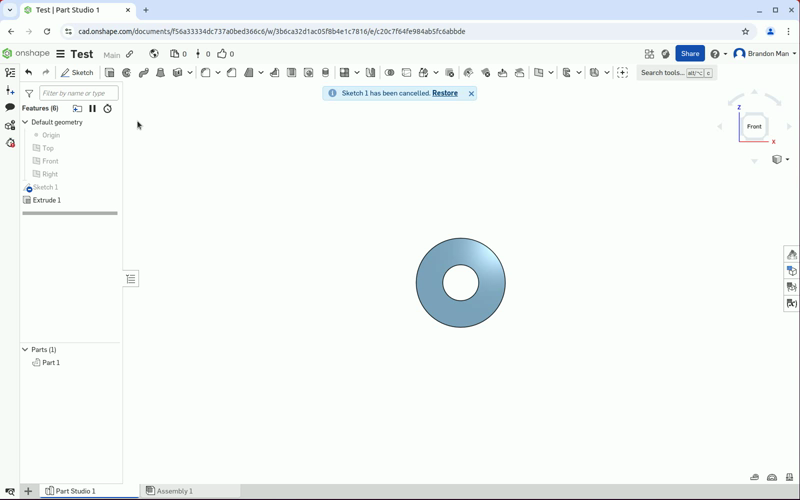
key(shift+h)
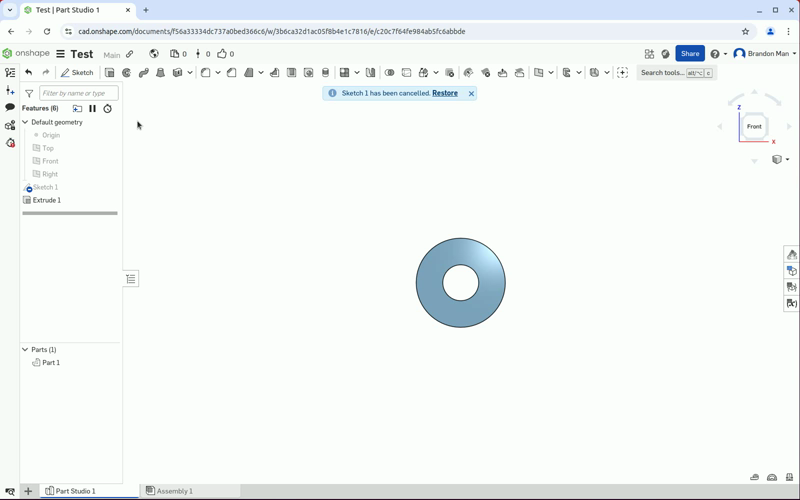
key(shift+h)
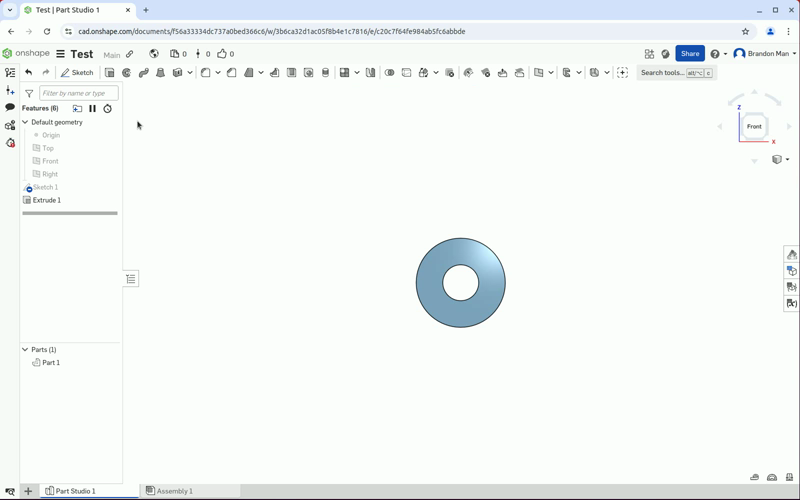
mouse_move(73, 189)
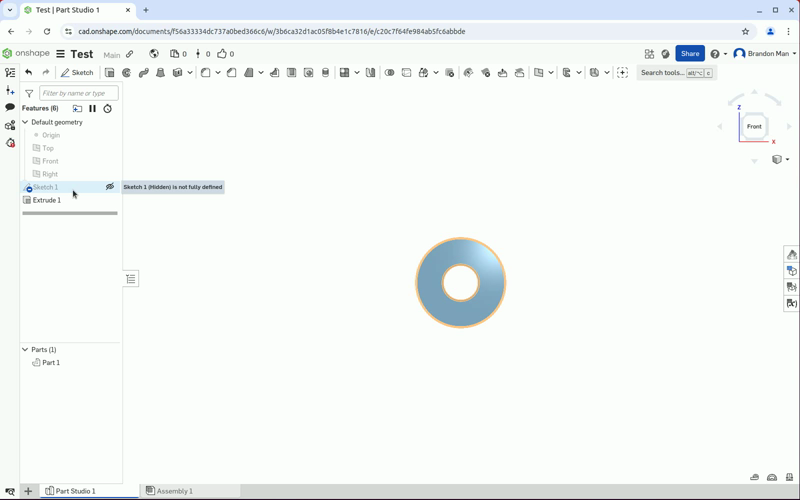
click(73, 189)
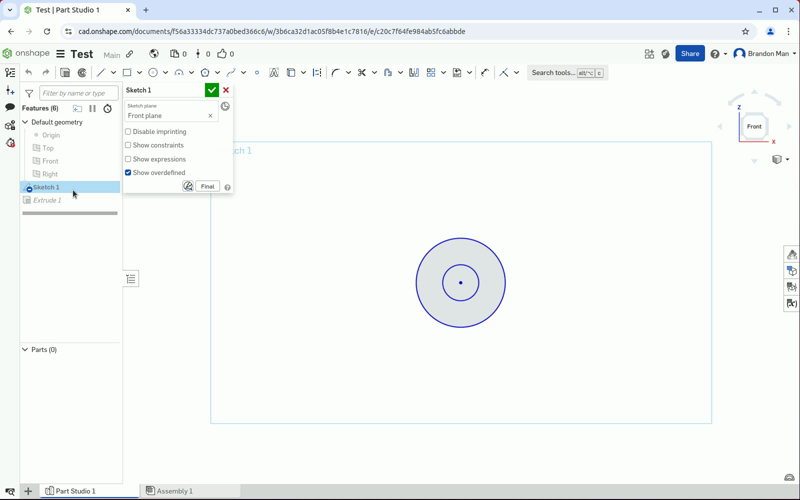
mouse_move(229, 92)
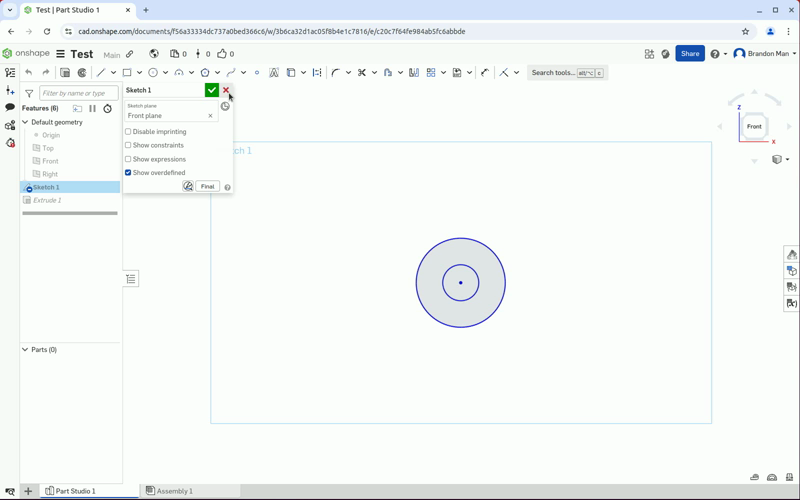
click(229, 92)
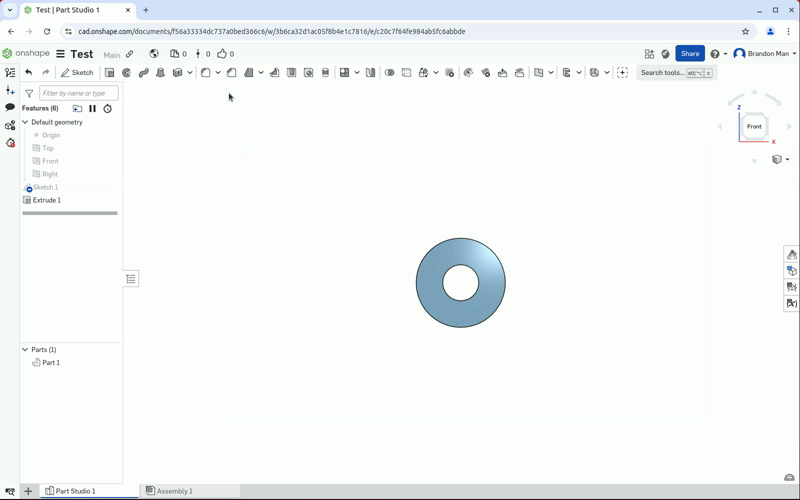
mouse_move(541, 75)
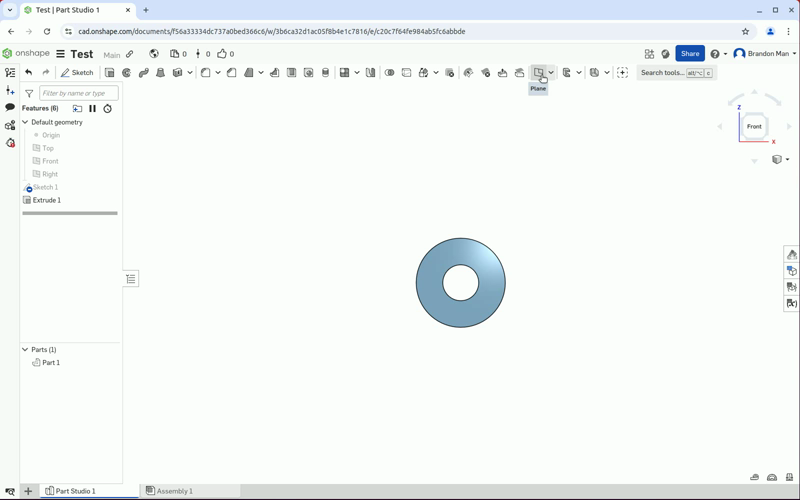
click(541, 75)
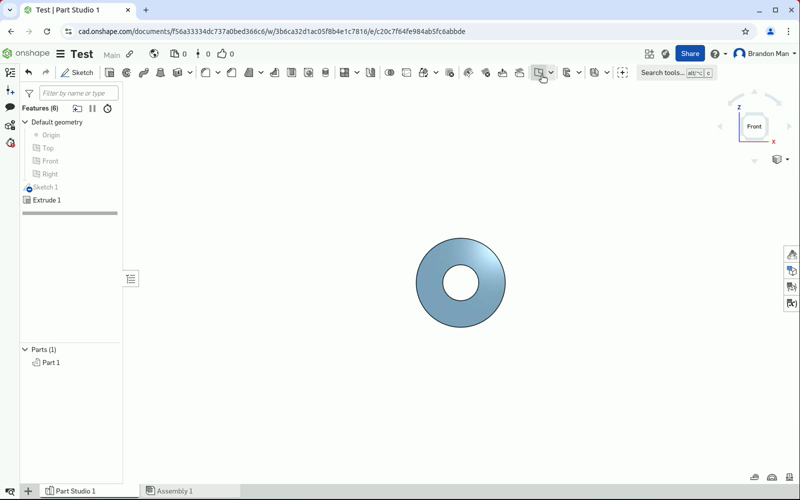
mouse_move(73, 163)
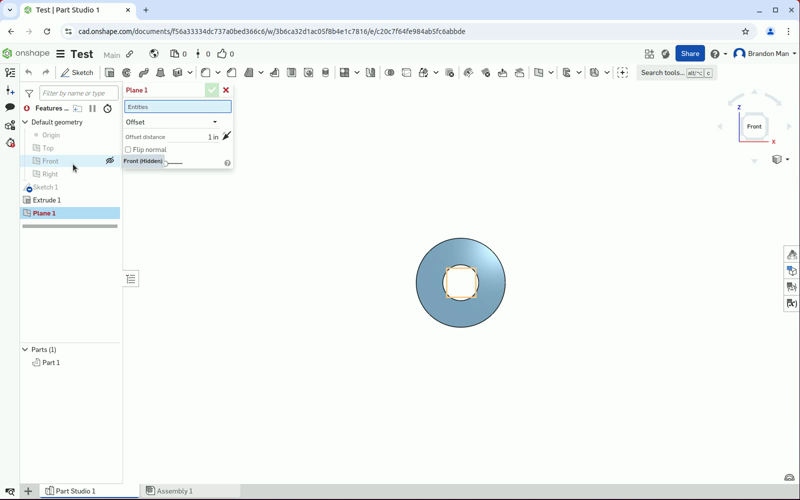
click(73, 163)
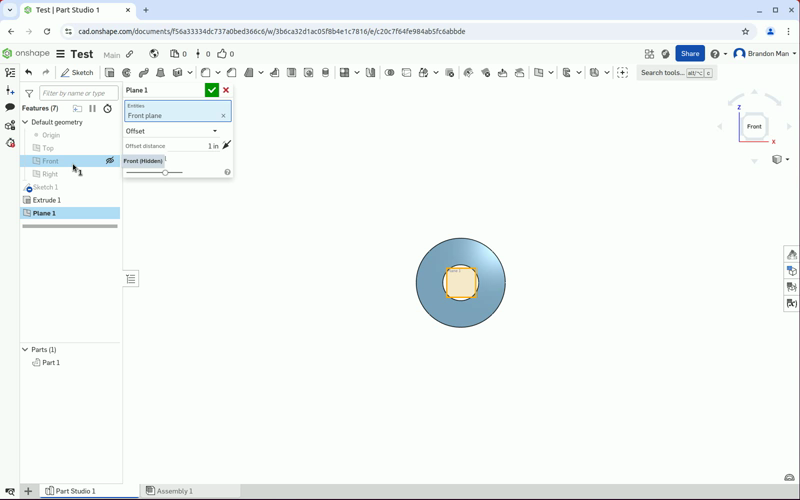
key(tab, 2)
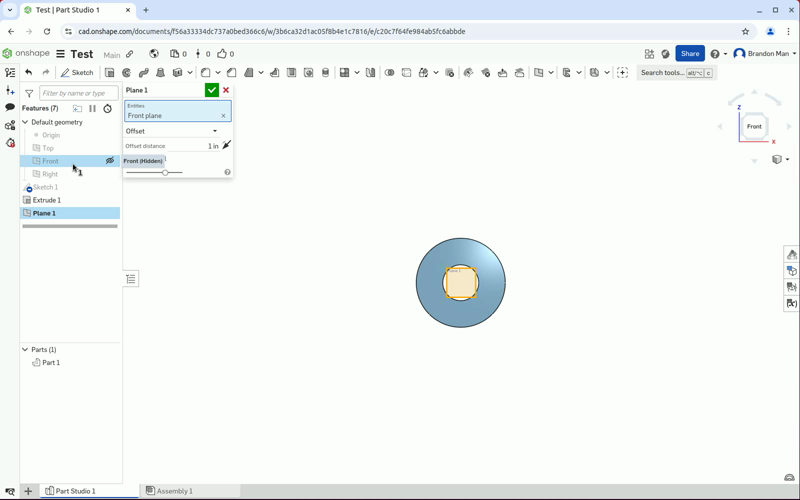
text(3.605)
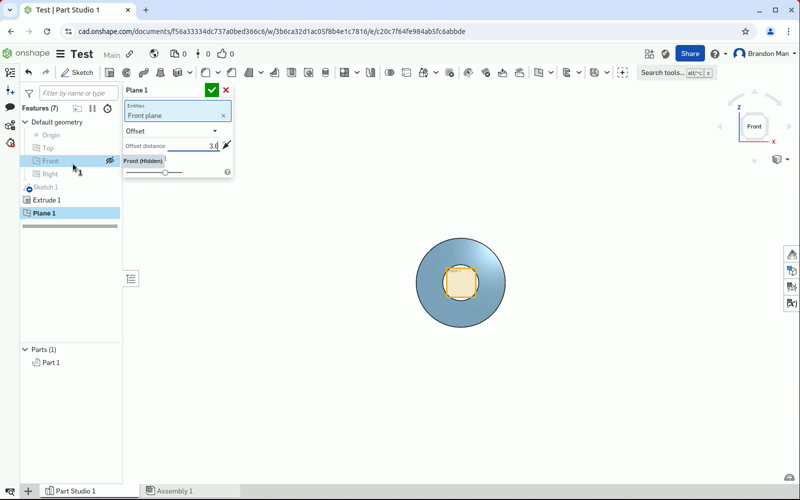
key(enter, 2)
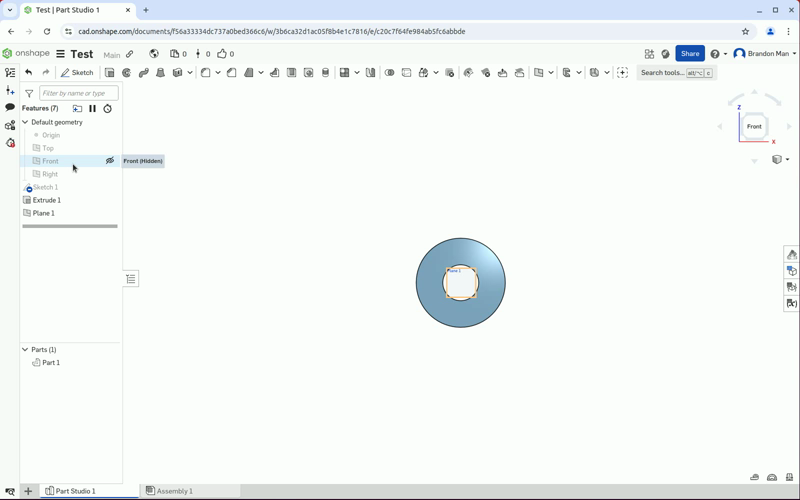
key(shift+s)
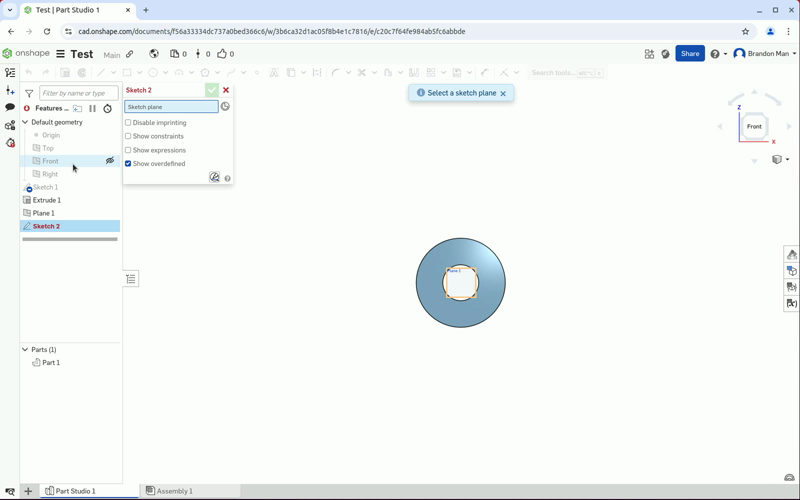
mouse_move(73, 215)
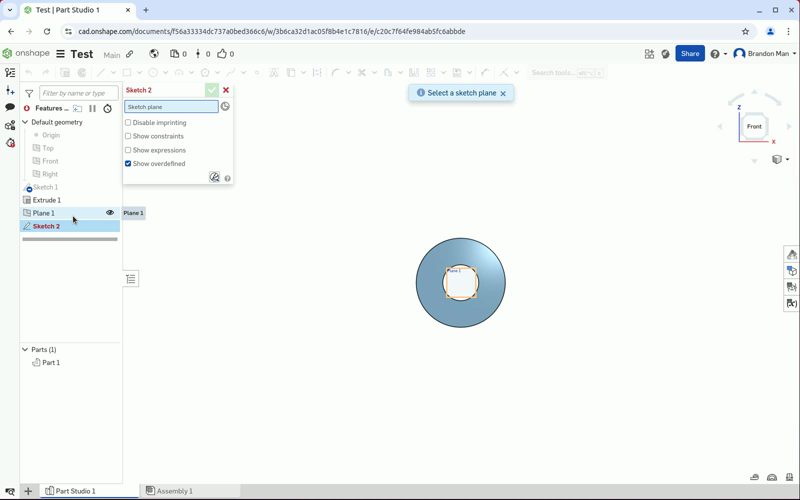
click(73, 215)
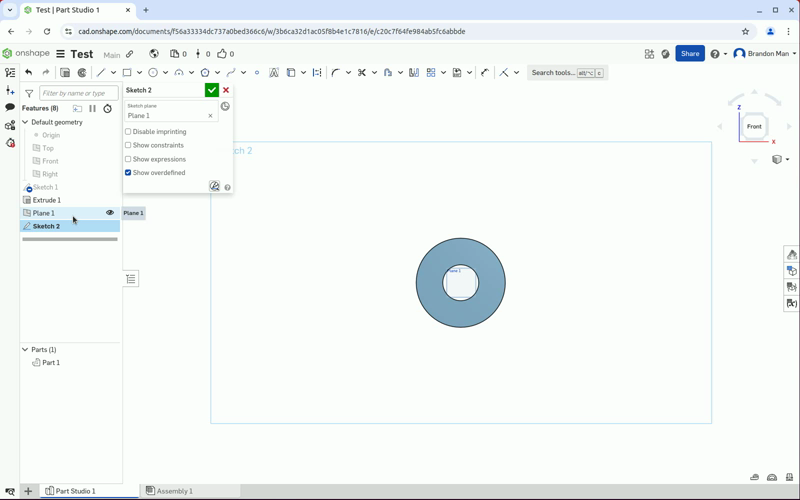
mouse_move(73, 352)
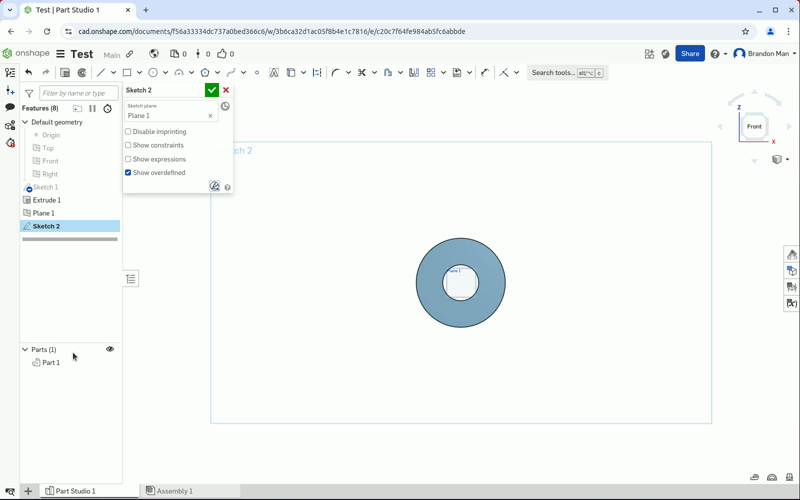
key(y)
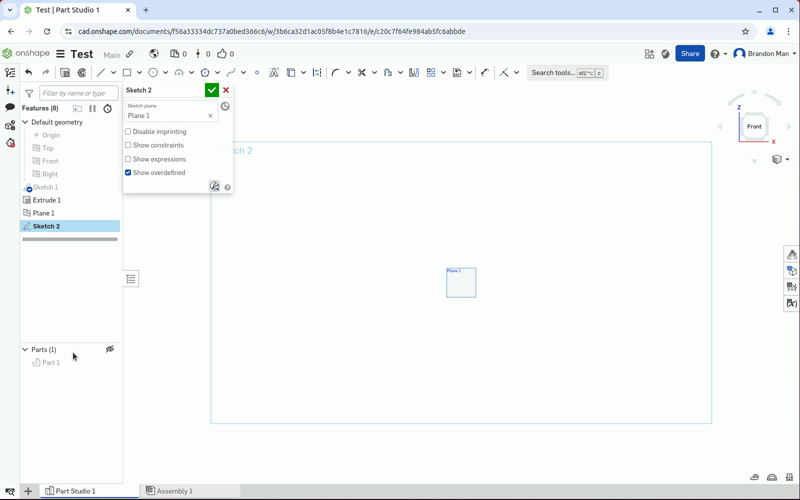
key(c)
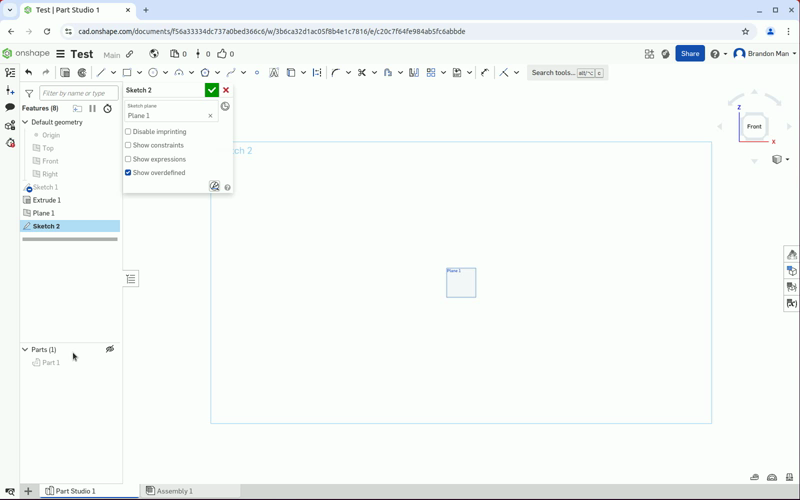
key_down(shift)
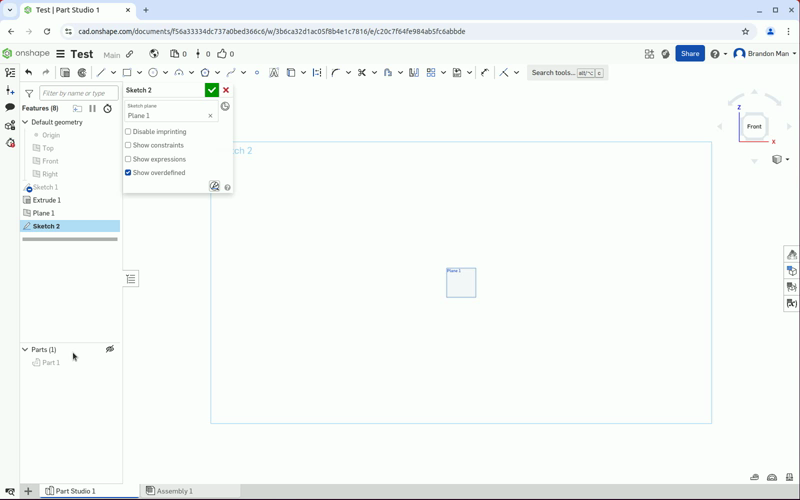
mouse_move(460, 282)
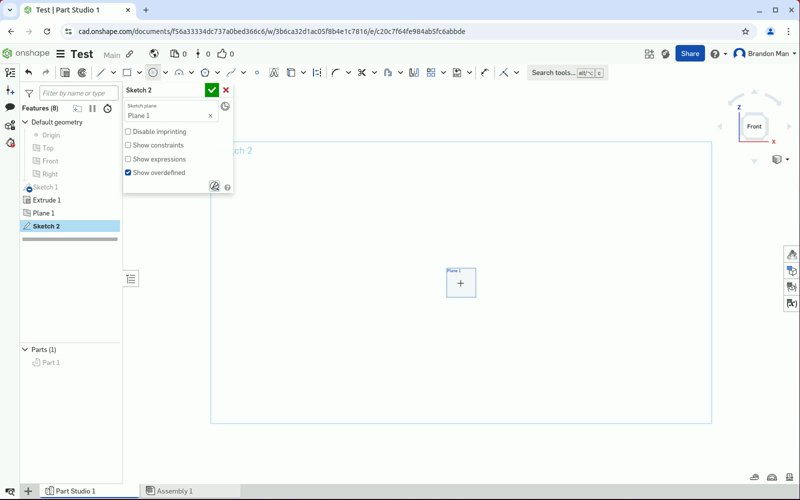
click(460, 282)
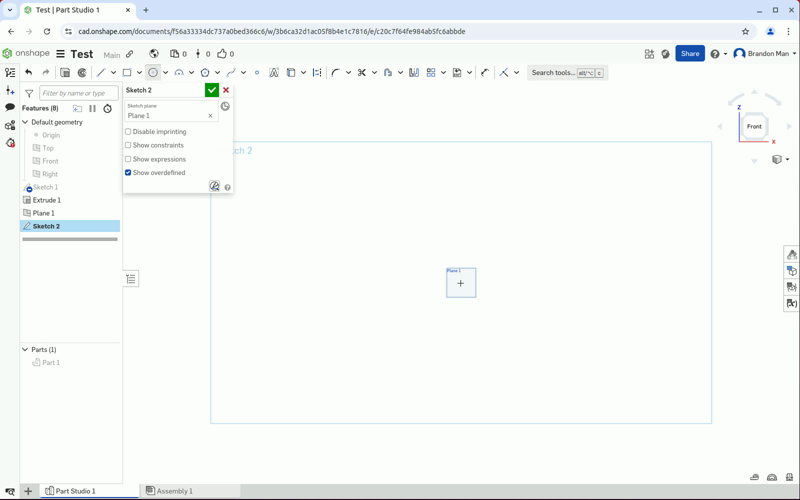
key_up(shift)
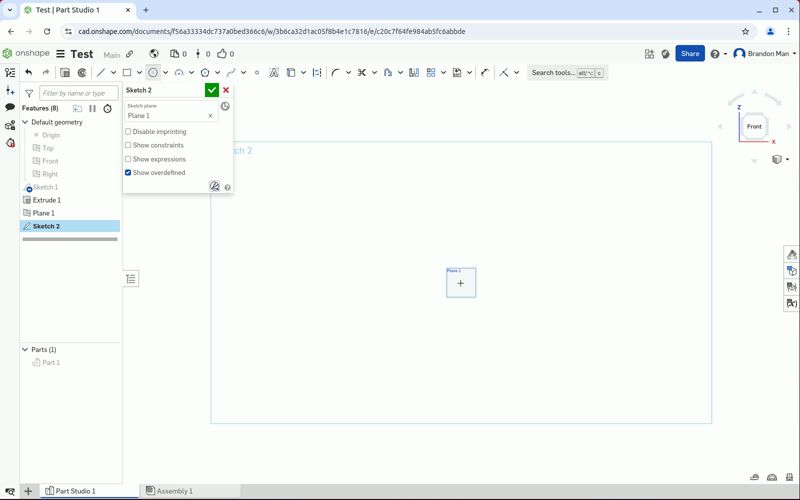
mouse_move(492, 282)
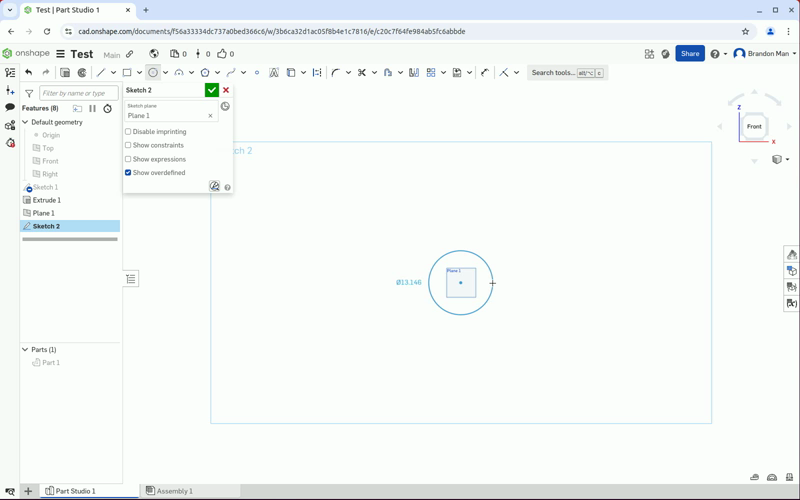
click(492, 282)
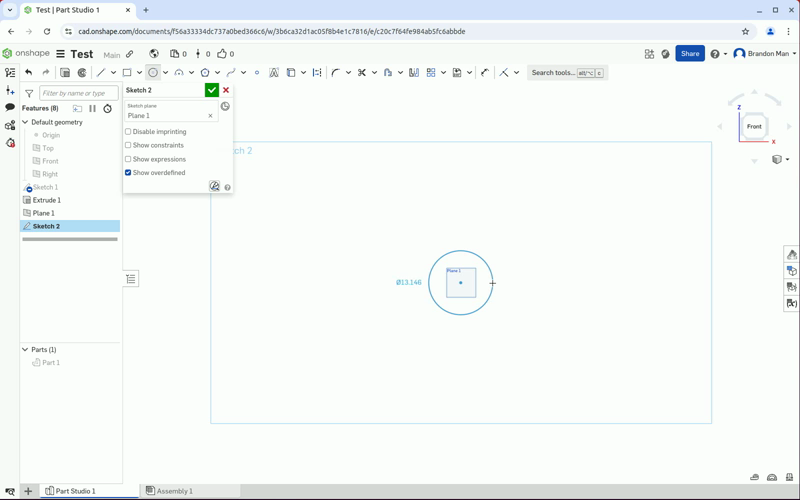
key(esc)
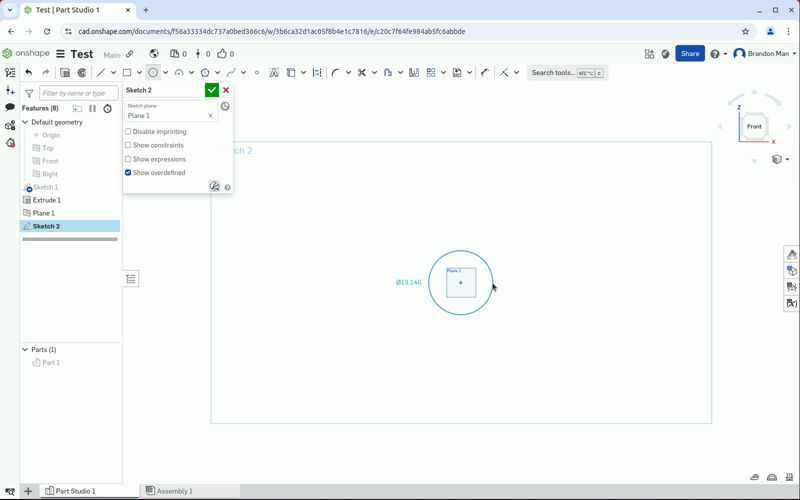
key(c)
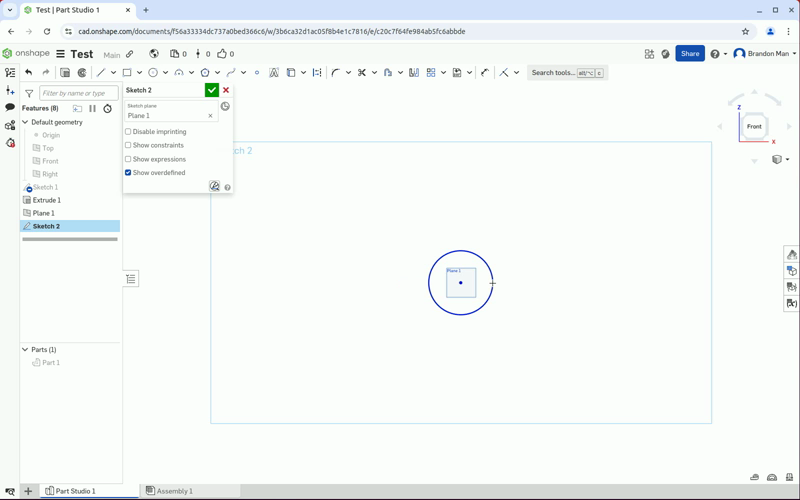
key_down(shift)
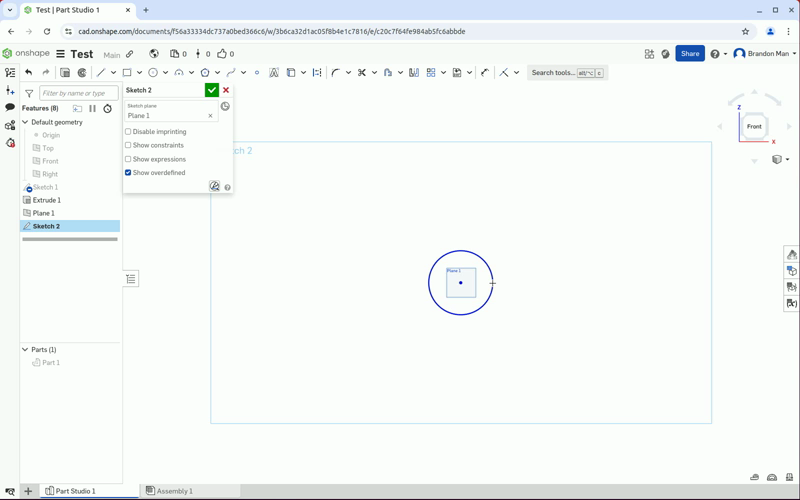
mouse_move(460, 282)
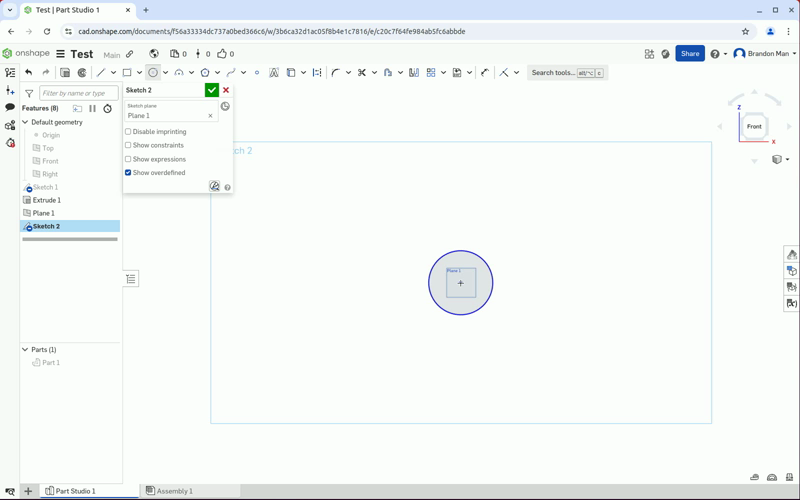
click(460, 282)
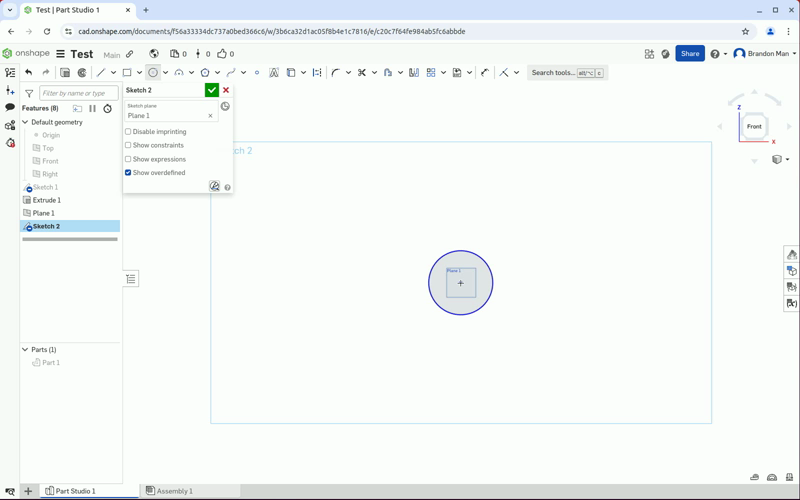
key_up(shift)
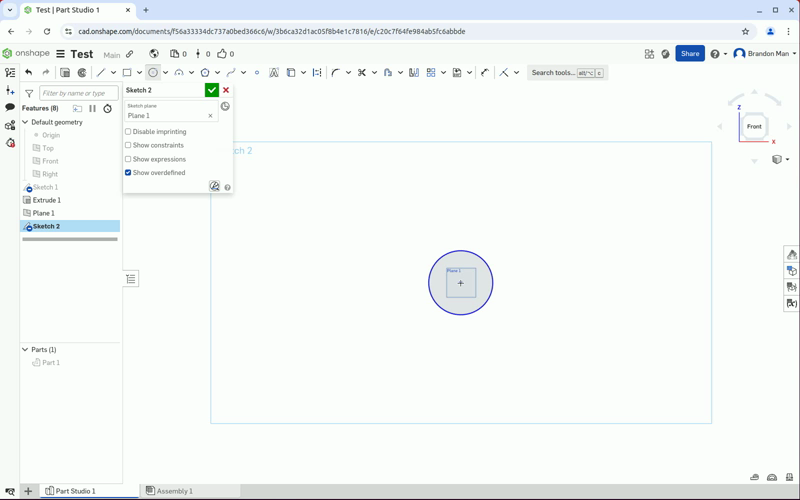
mouse_move(478, 282)
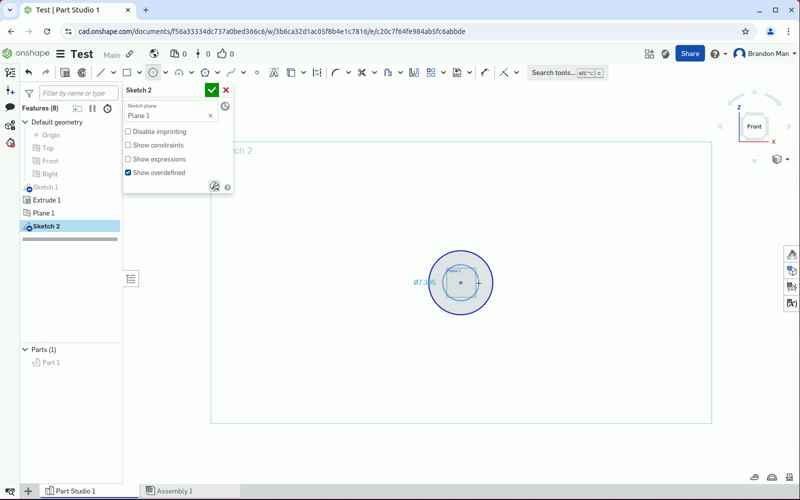
click(478, 282)
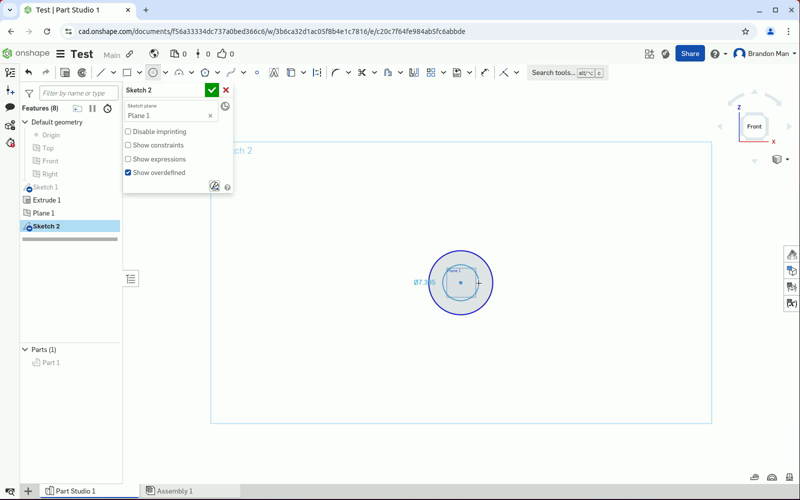
key(esc)
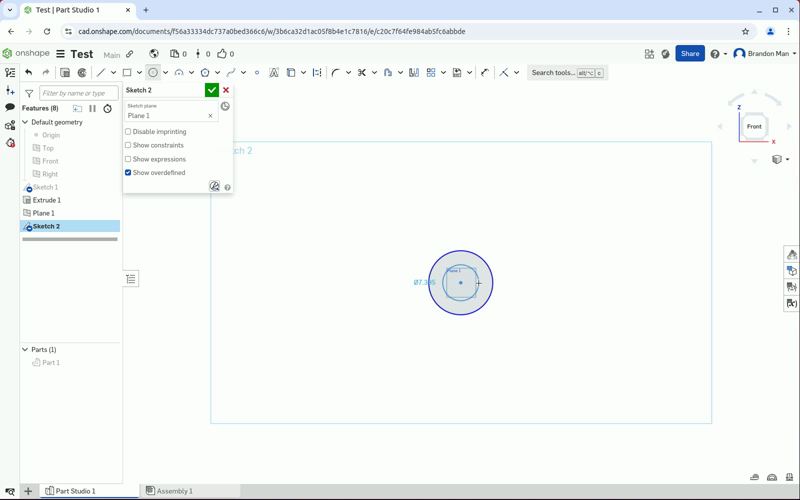
mouse_move(488, 284)
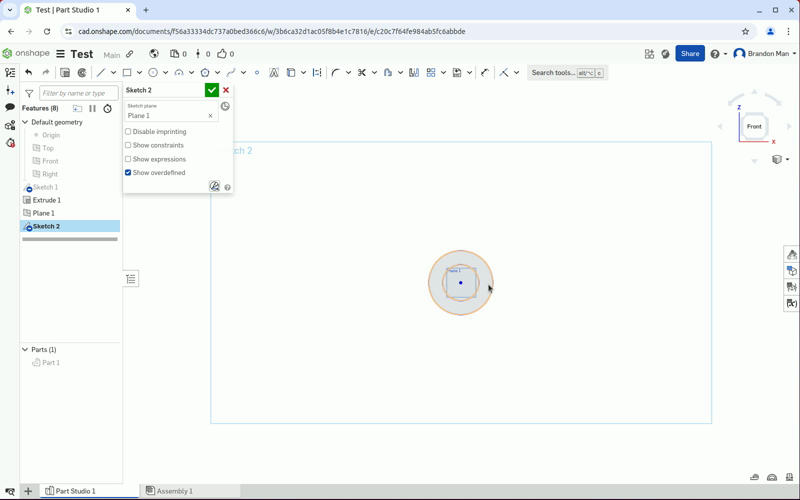
click(488, 284)
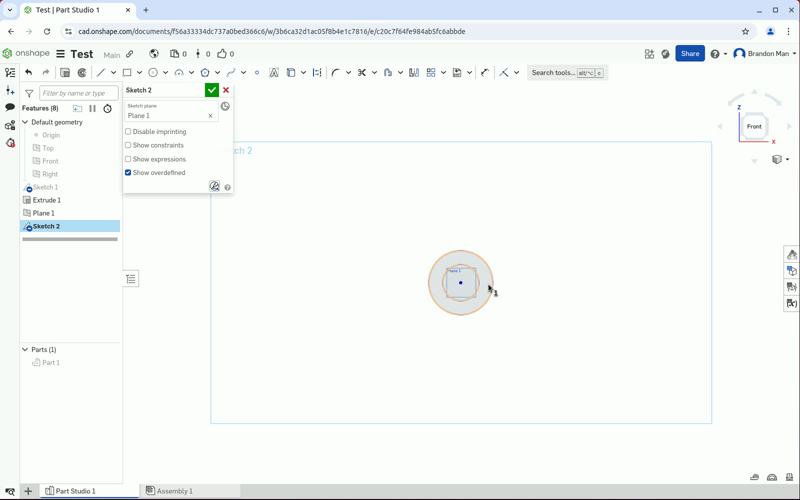
mouse_move(73, 352)
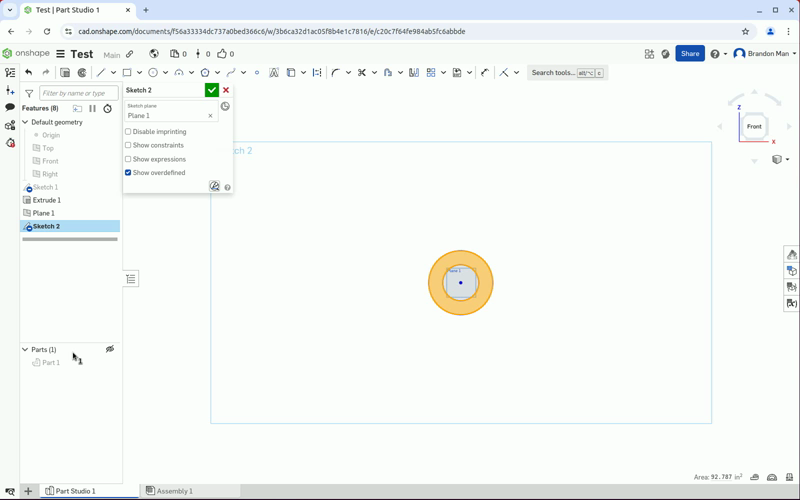
key(shift+y)
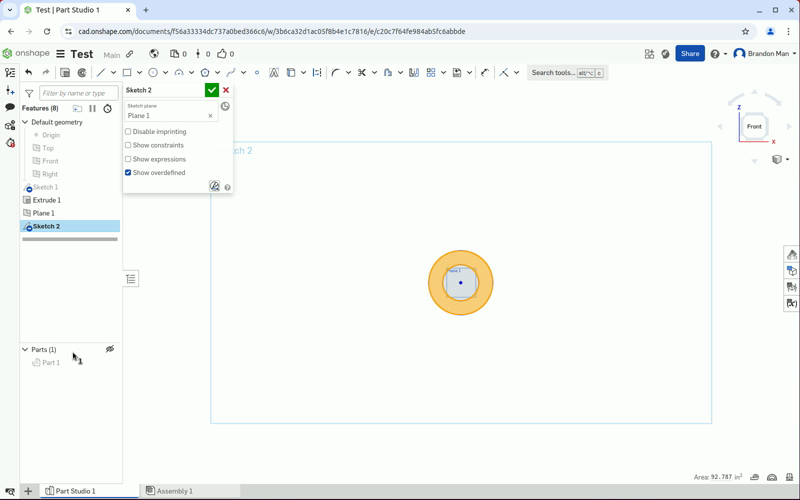
key(shift+e)
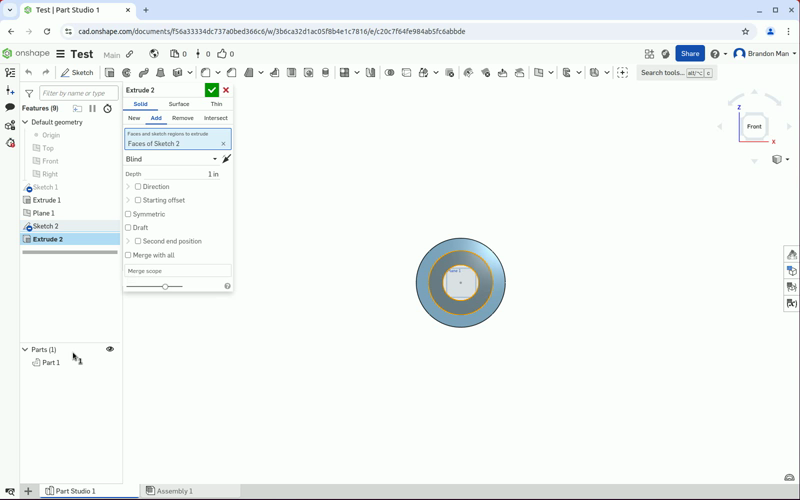
mouse_move(143, 106)
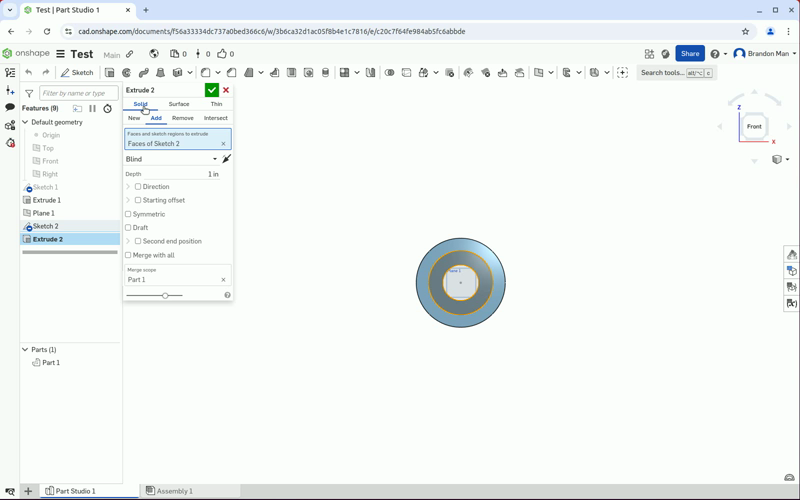
click(143, 106)
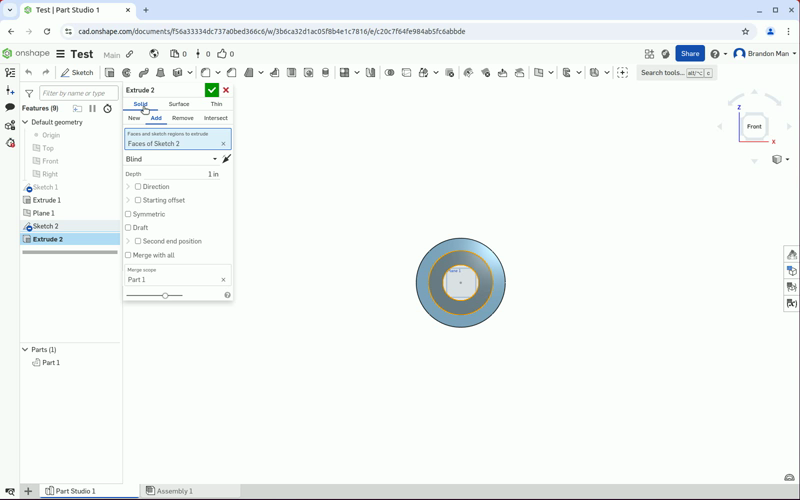
mouse_move(137, 120)
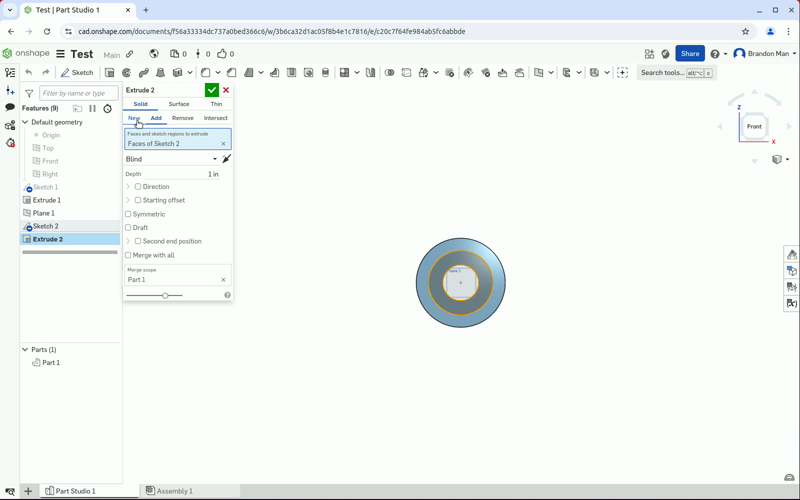
click(137, 120)
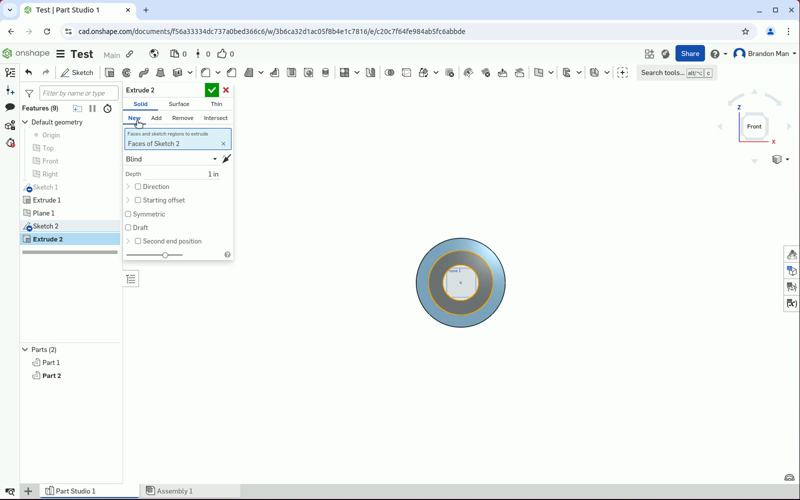
key(tab, 4)
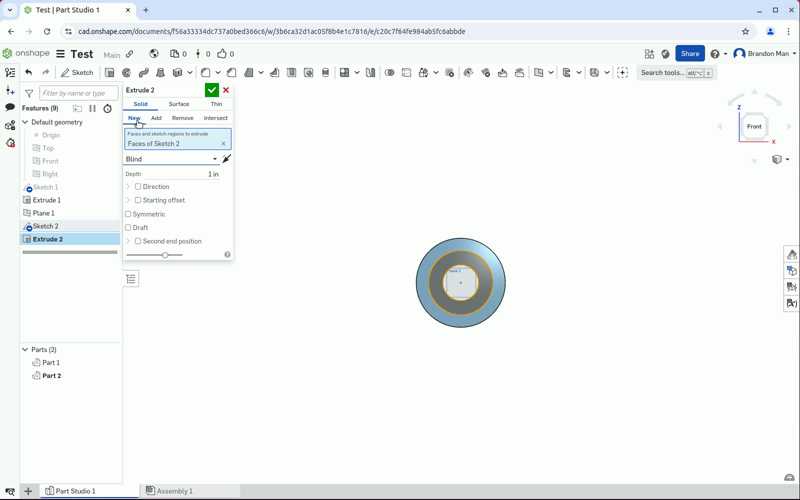
text(1.204)
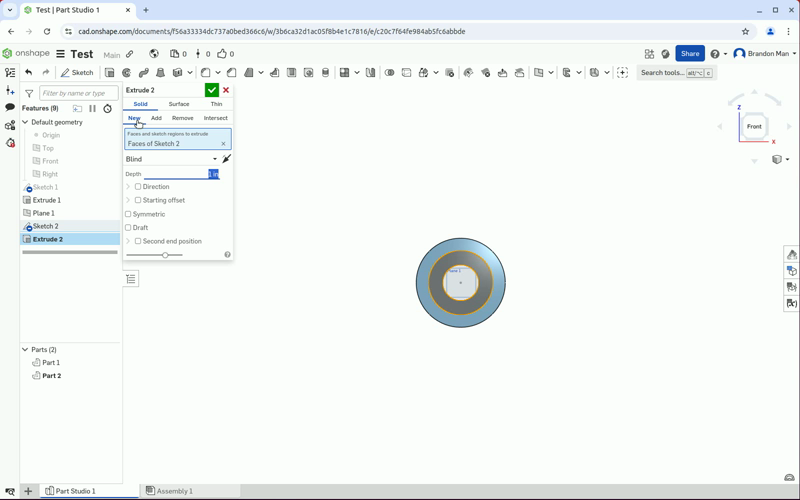
key(enter)
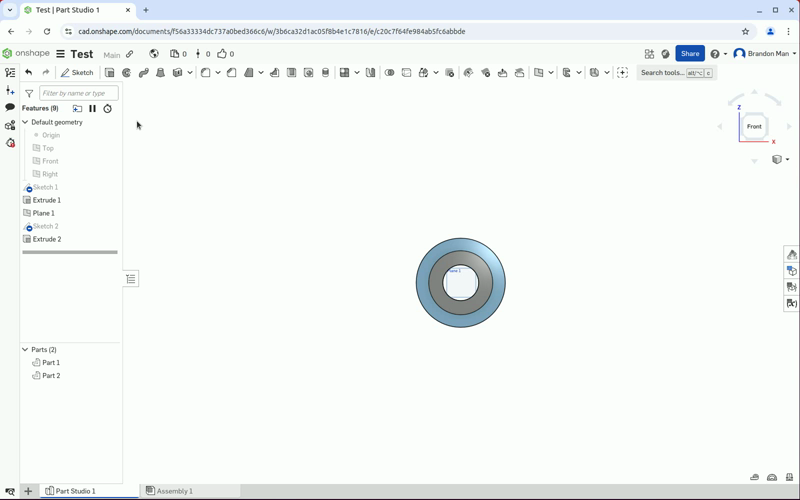
key(shift+h)
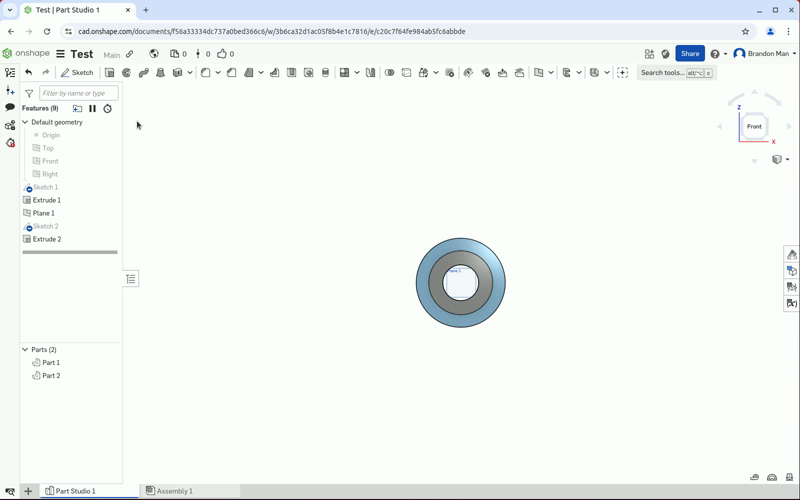
key(shift+h)
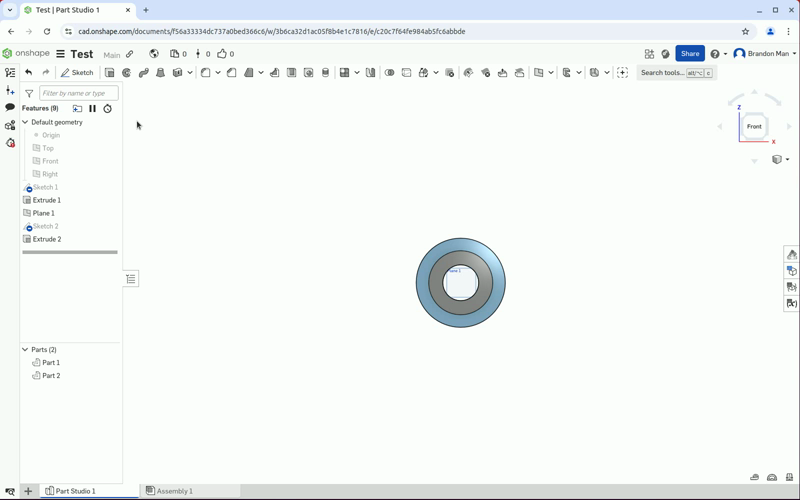
key(shift+7)
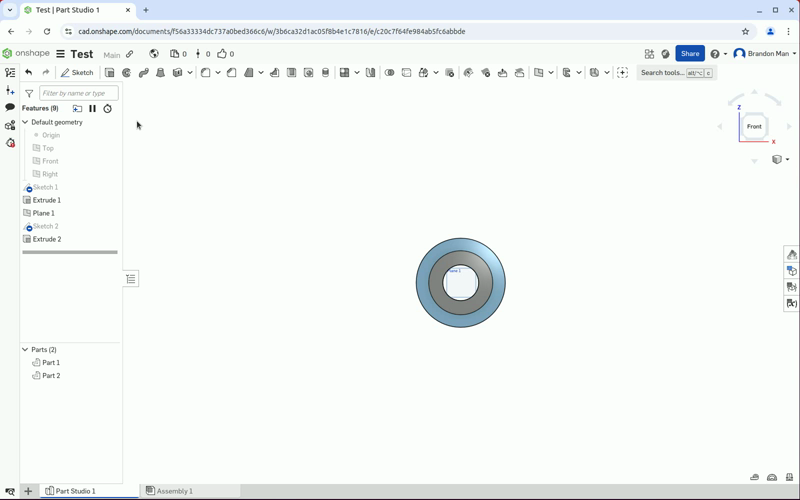
key(left, 2)
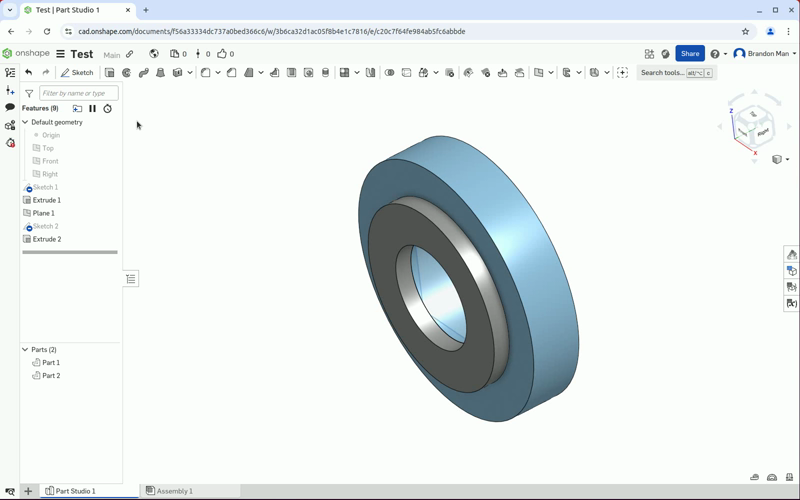
key(down, 2)
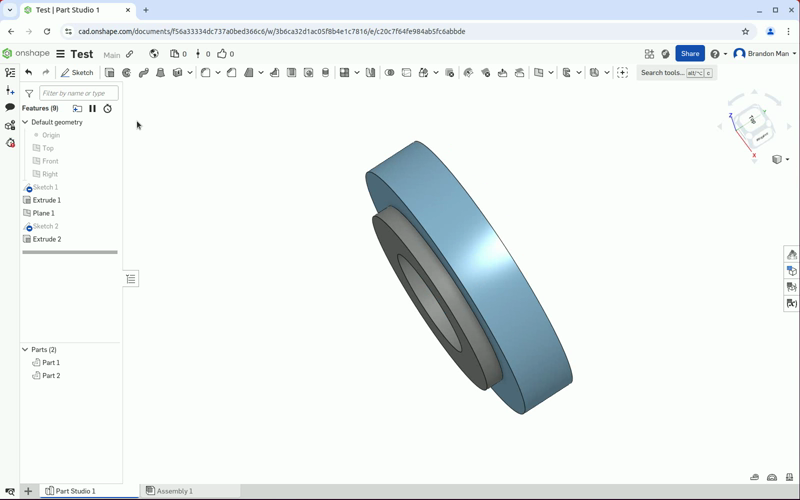
key(up, 2)
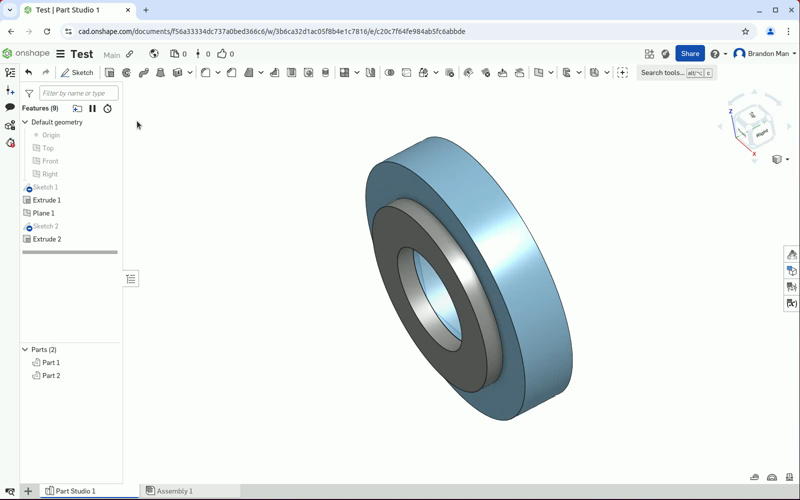
key(right, 2)
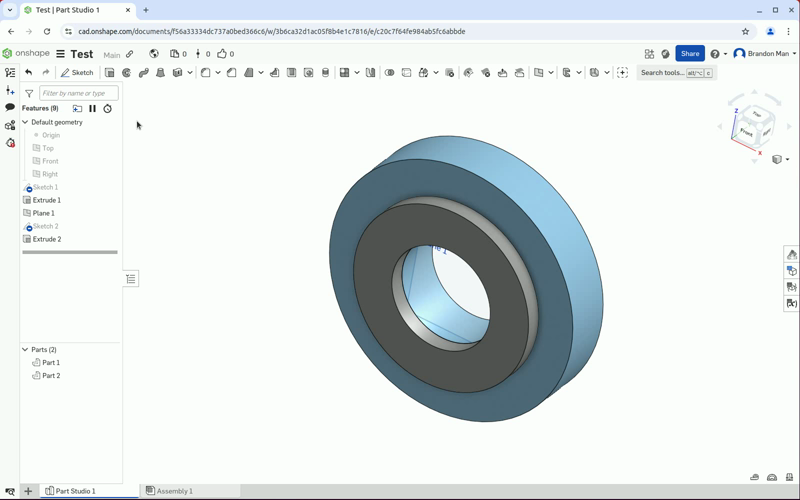
mouse_move(73, 189)
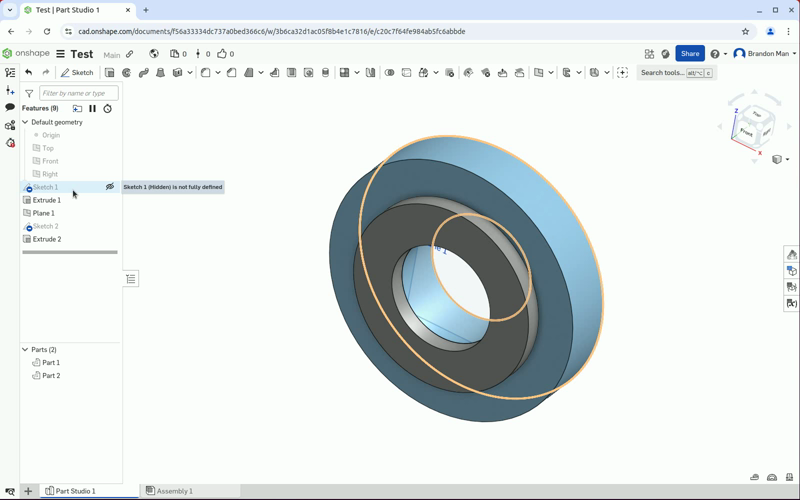
click(73, 189)